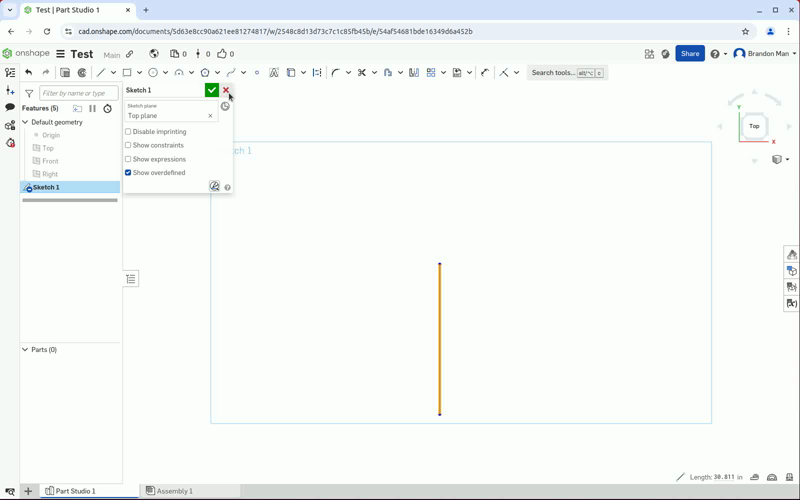
key(shift+h)
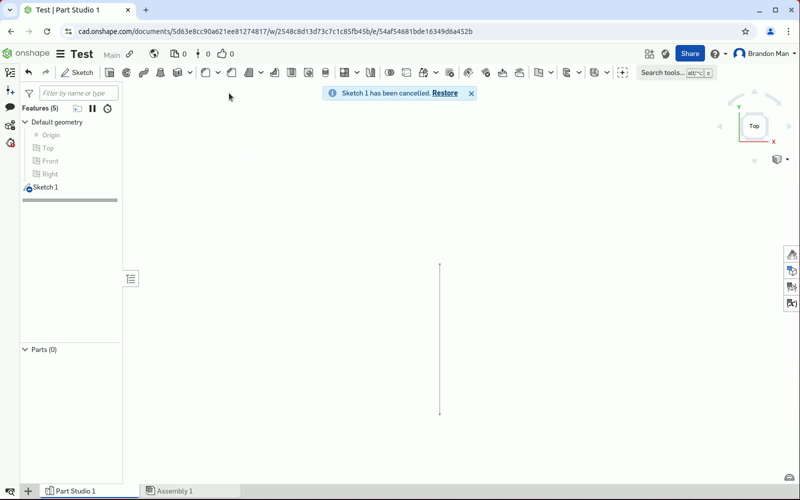
key(shift+s)
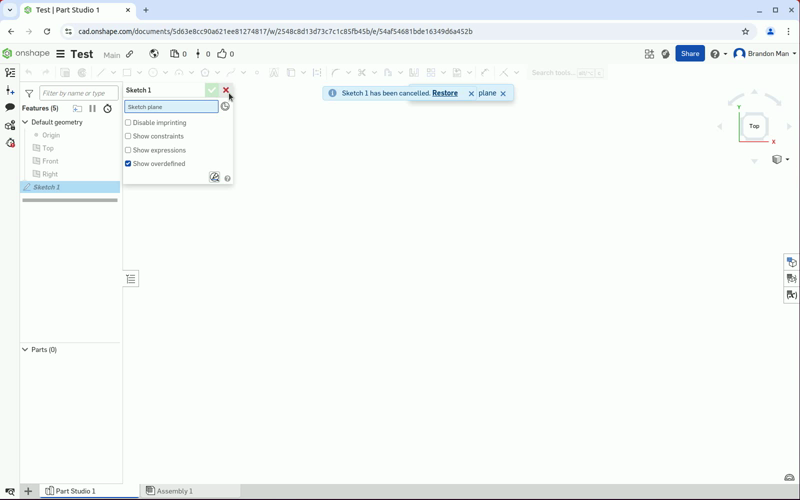
mouse_move(73, 150)
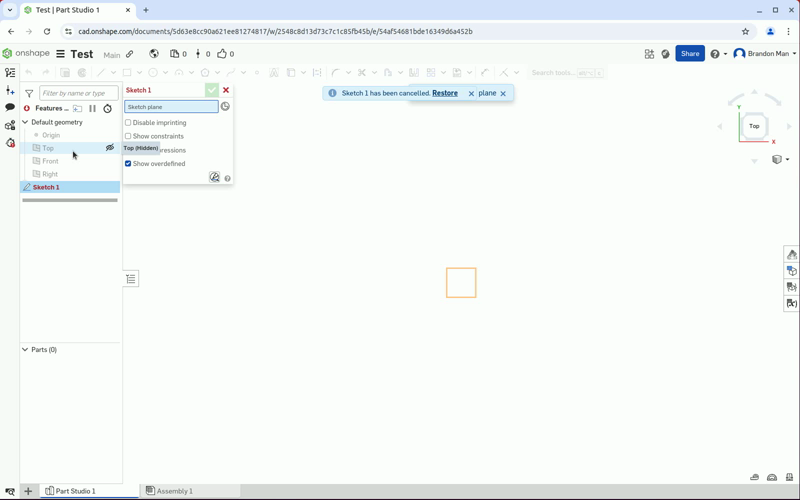
click(73, 150)
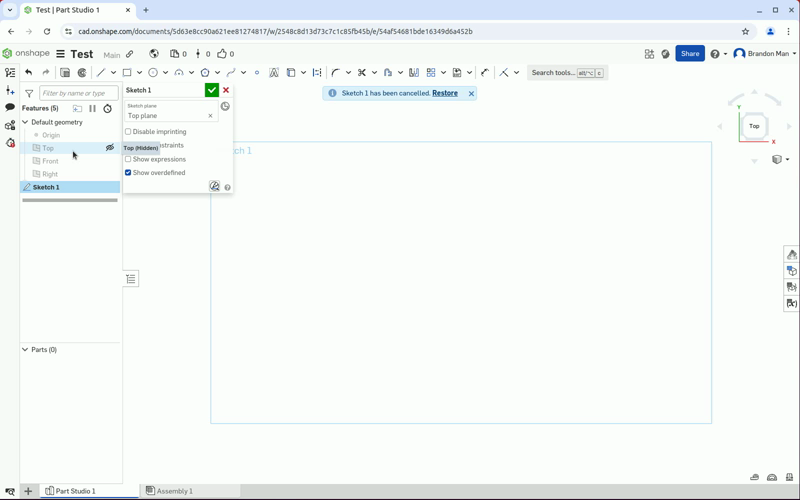
mouse_move(73, 352)
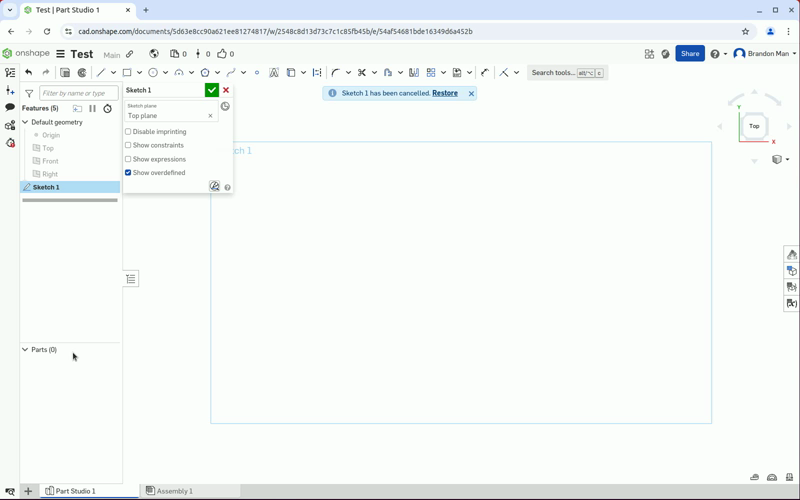
key(y)
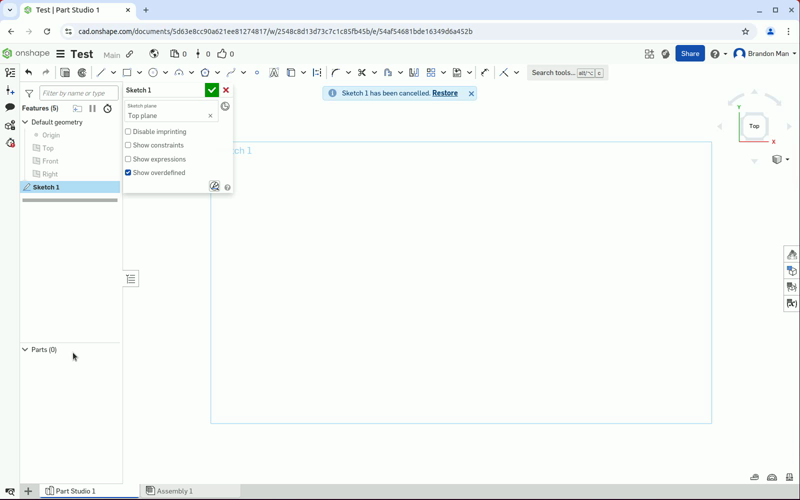
key(l)
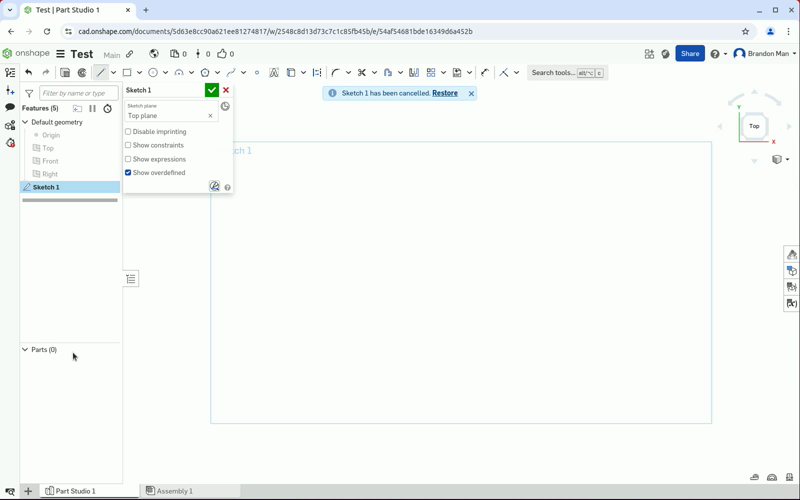
key_down(shift)
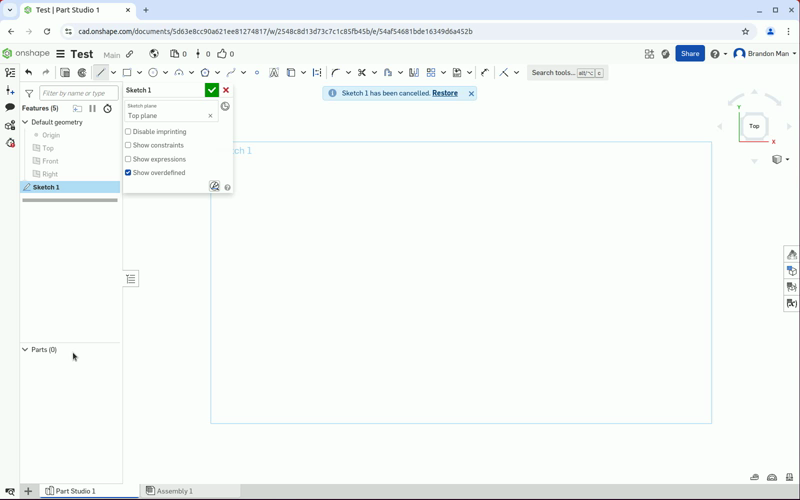
mouse_move(460, 357)
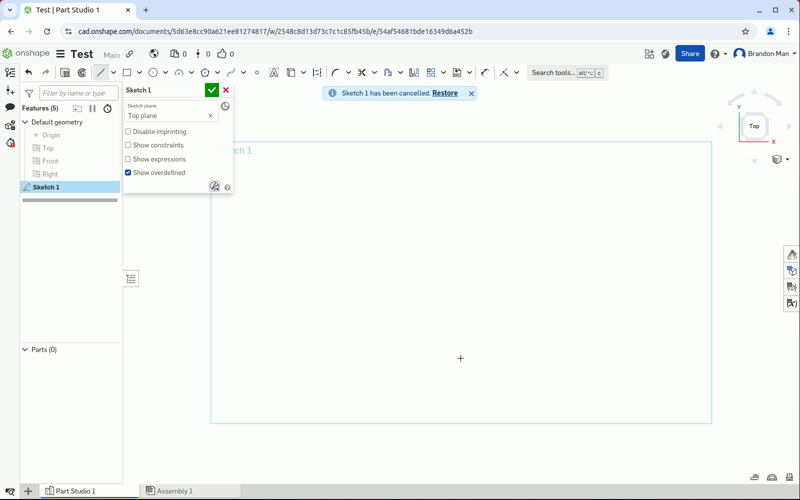
click(460, 357)
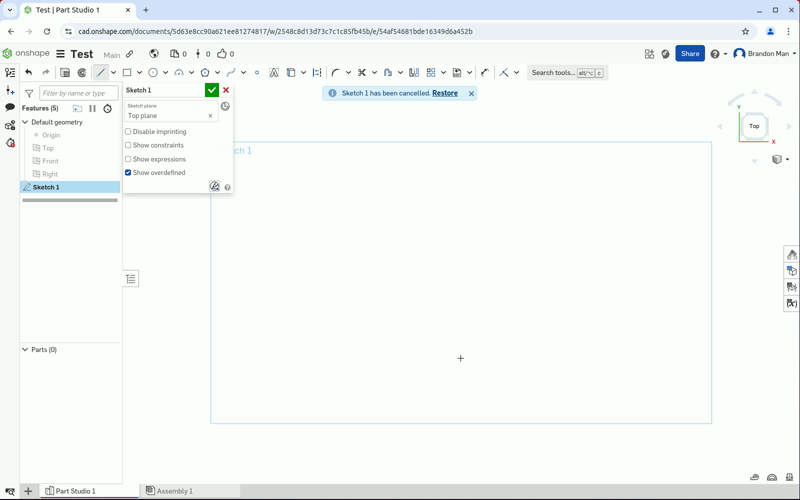
key_up(shift)
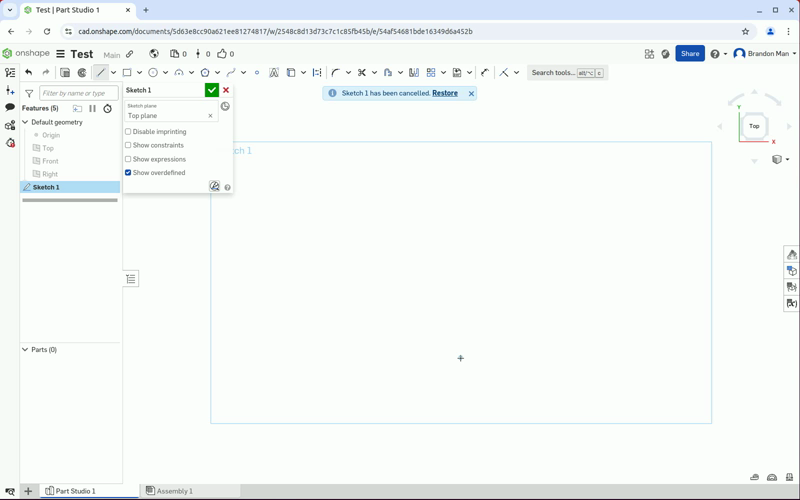
key_down(shift)
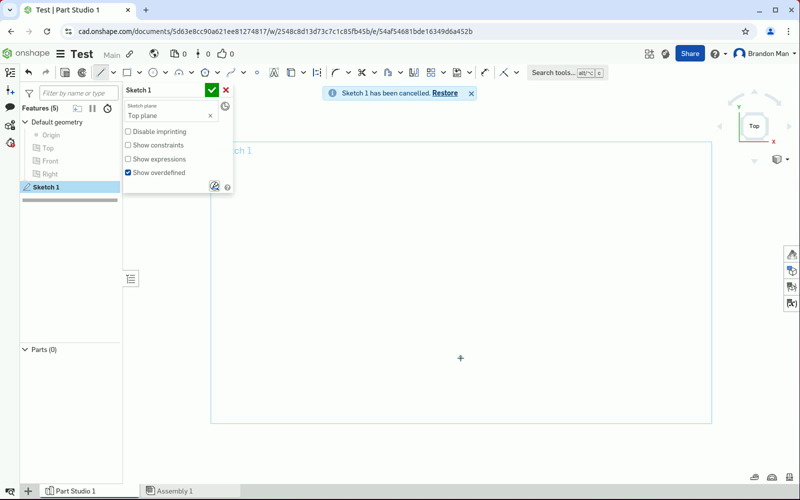
mouse_move(490, 357)
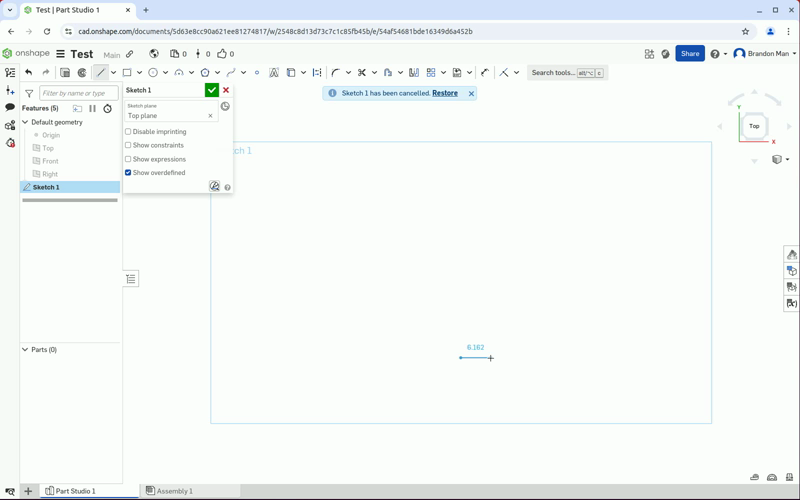
mouse_move(517, 357)
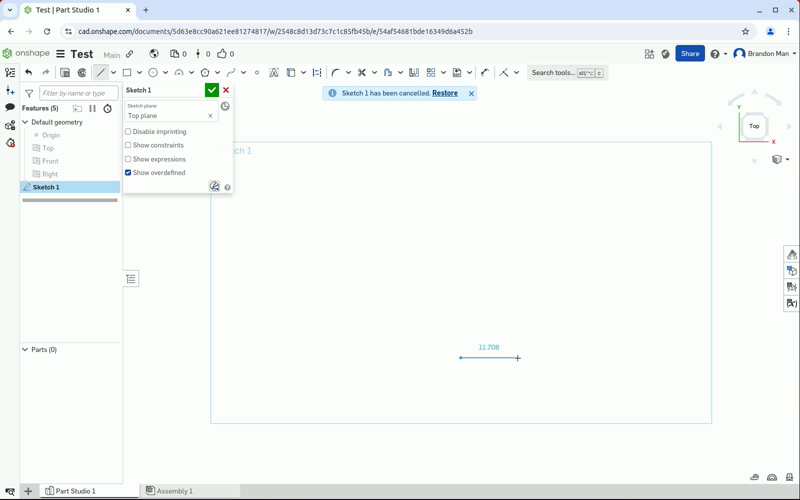
click(517, 357)
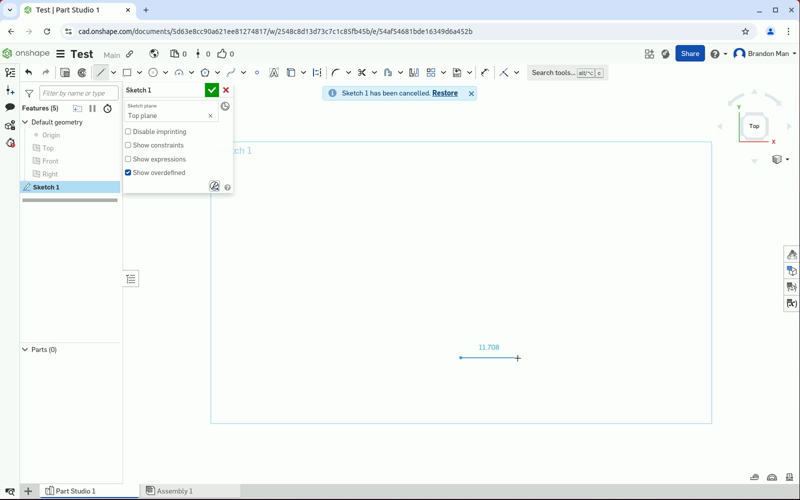
key_up(shift)
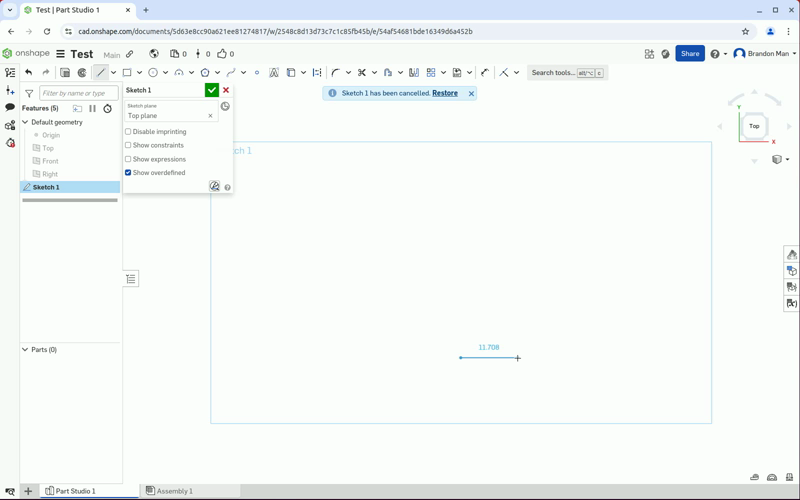
key_down(shift)
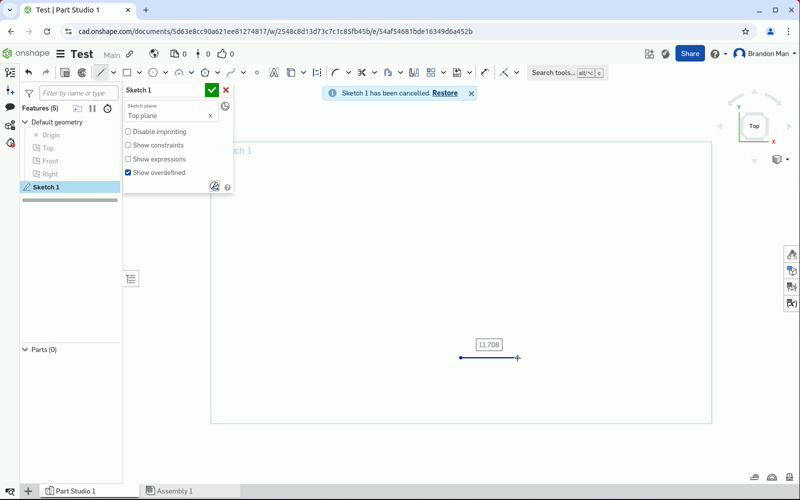
mouse_move(547, 357)
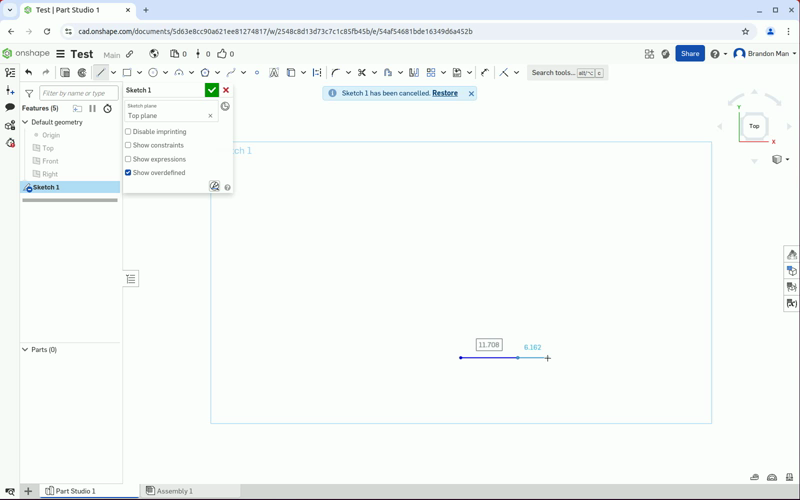
mouse_move(517, 320)
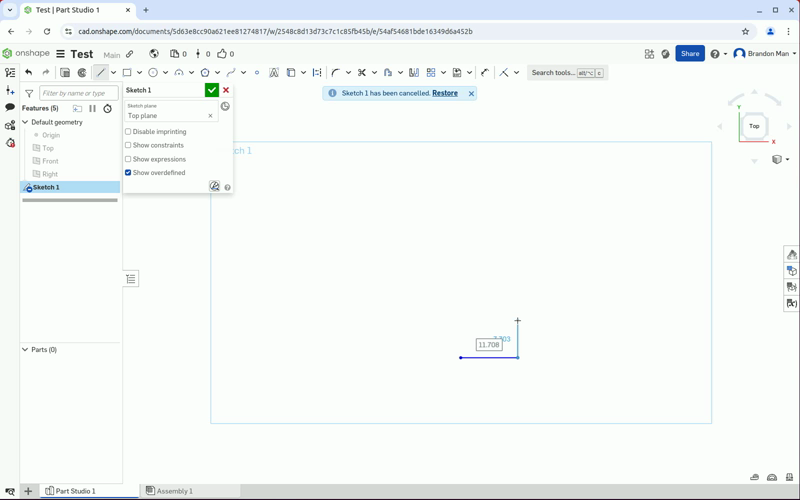
click(517, 320)
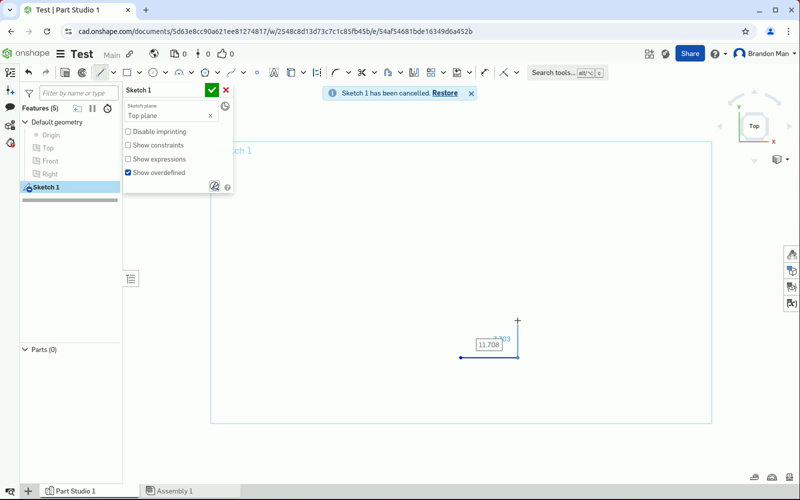
key_up(shift)
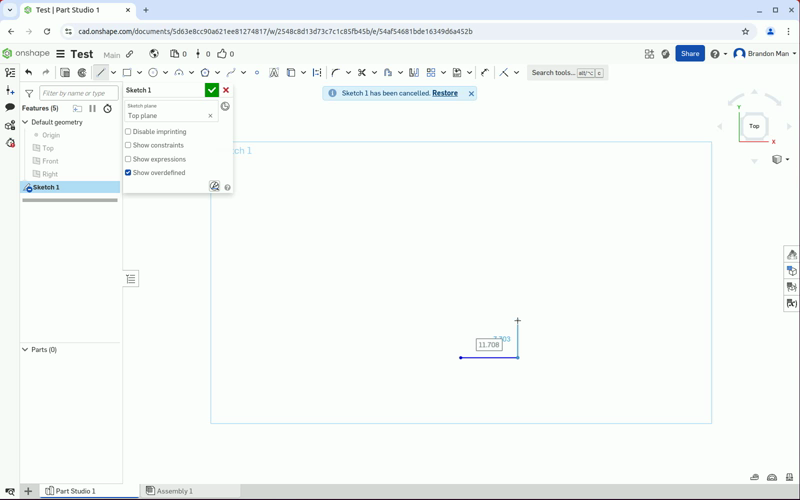
key_down(shift)
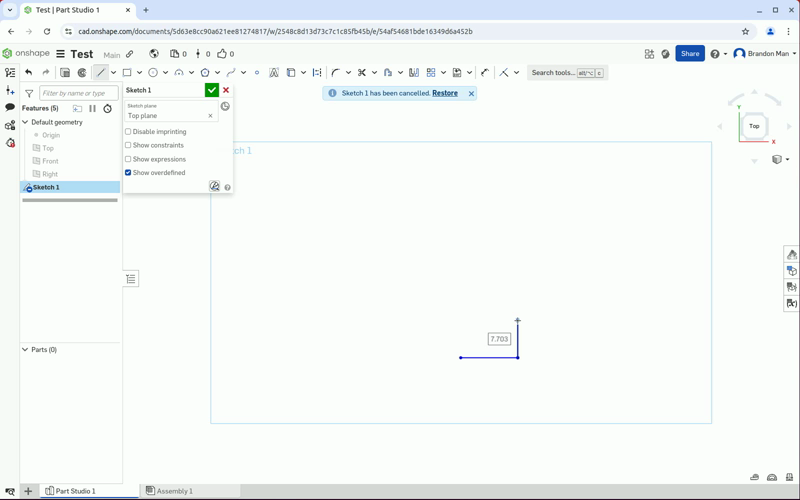
mouse_move(547, 320)
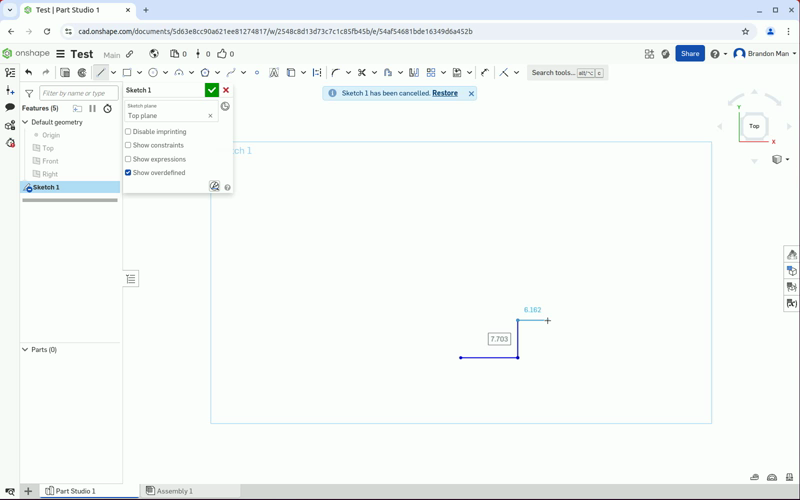
mouse_move(573, 320)
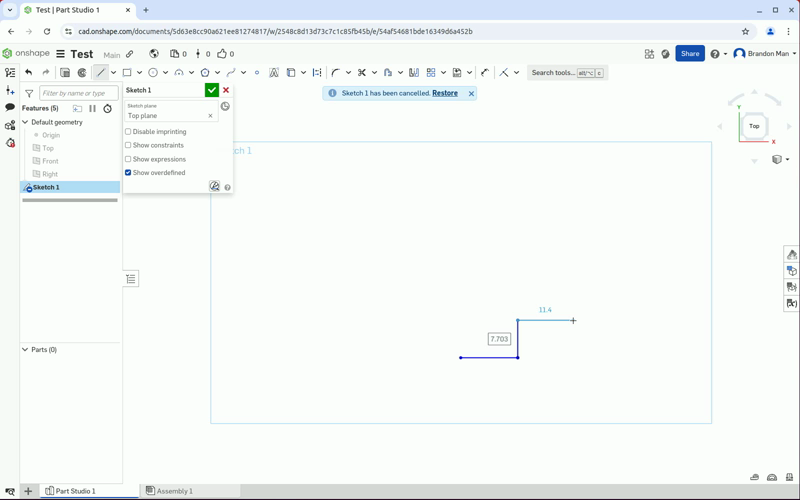
click(573, 320)
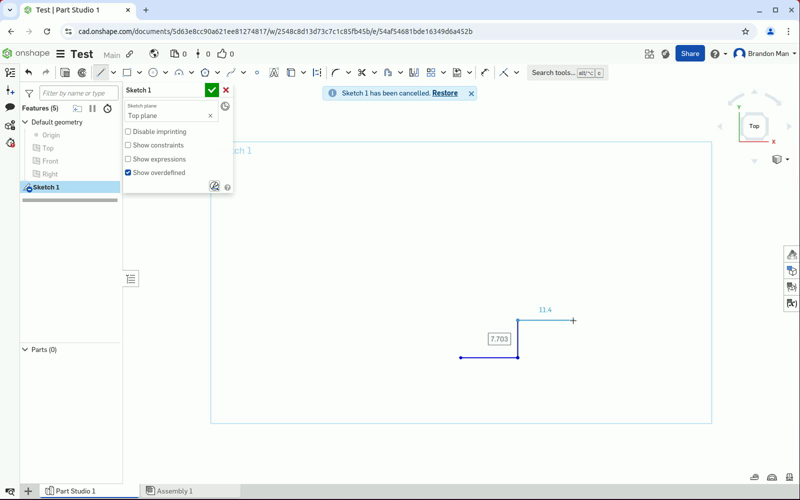
key_up(shift)
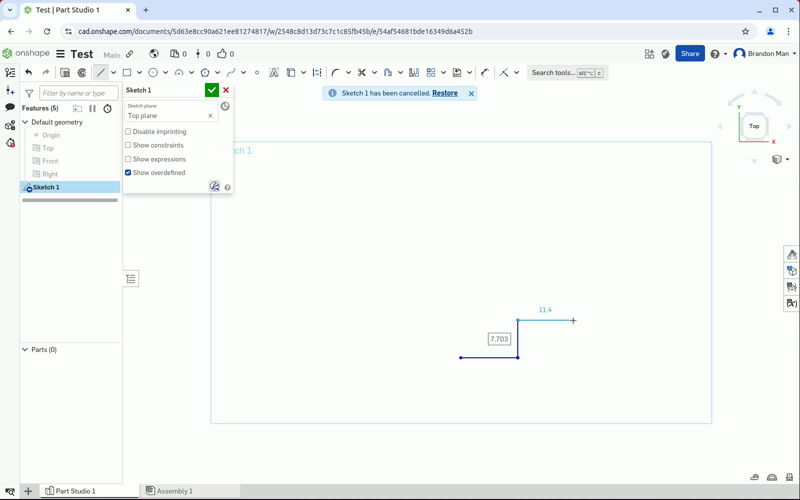
key_down(shift)
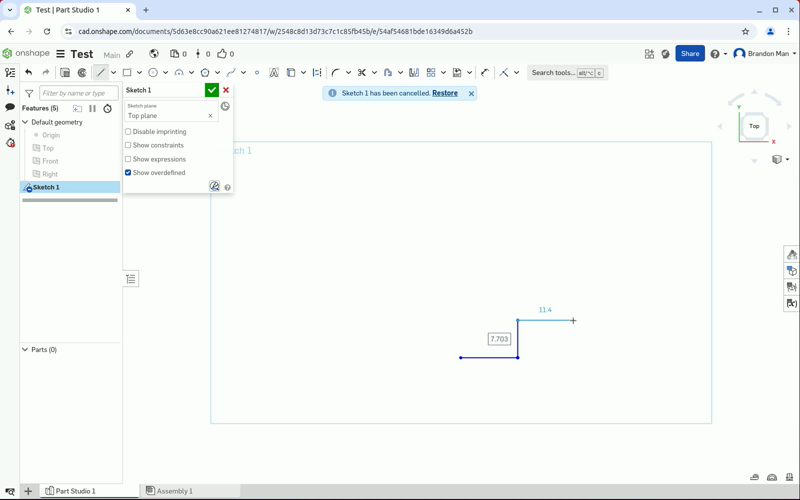
mouse_move(589, 320)
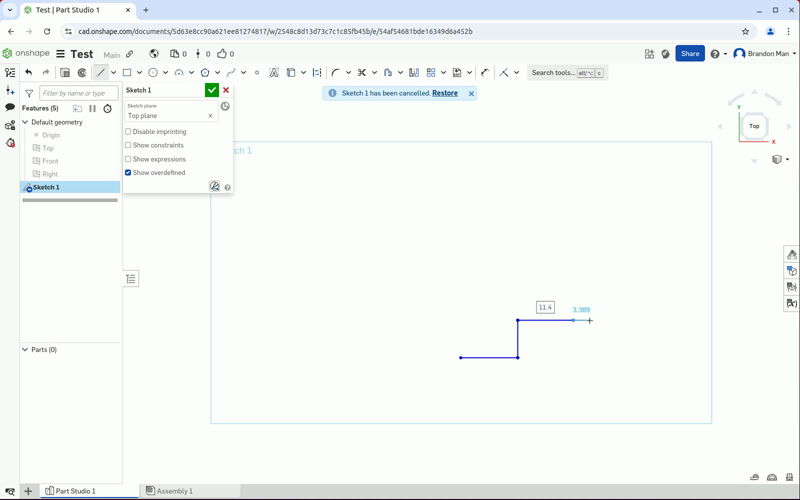
mouse_move(573, 283)
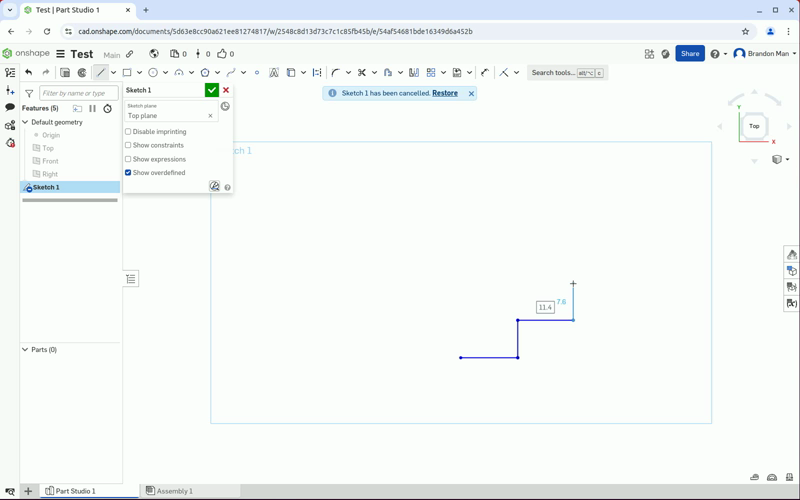
click(573, 283)
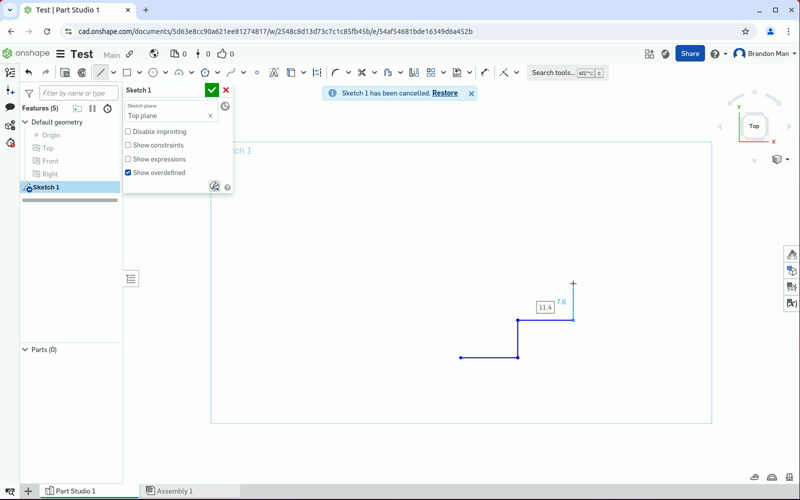
key_up(shift)
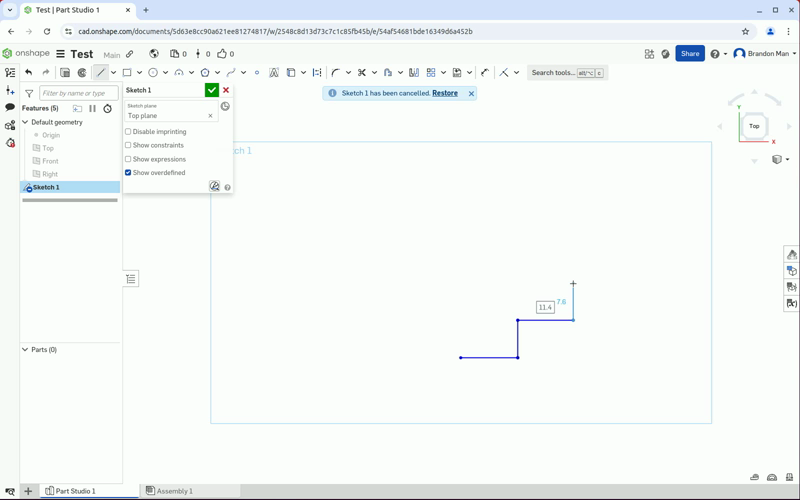
key_down(shift)
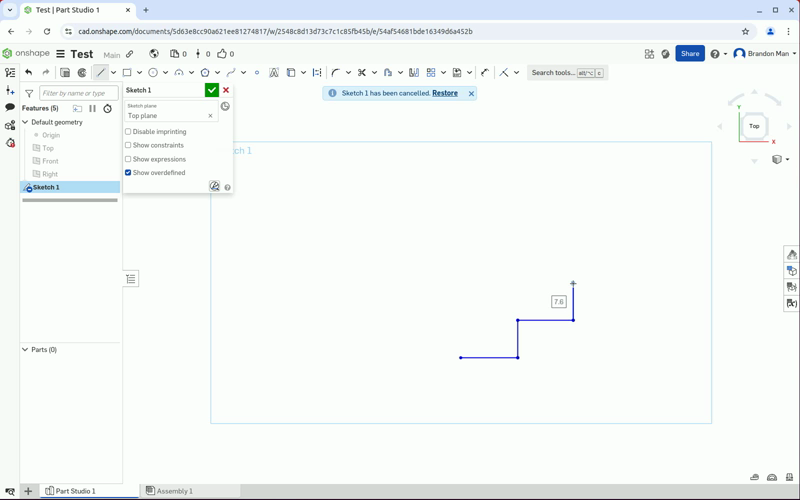
mouse_move(460, 283)
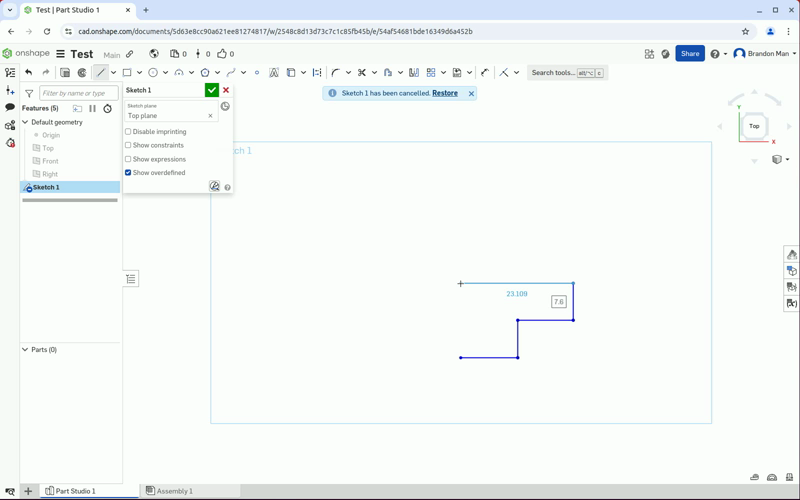
click(460, 283)
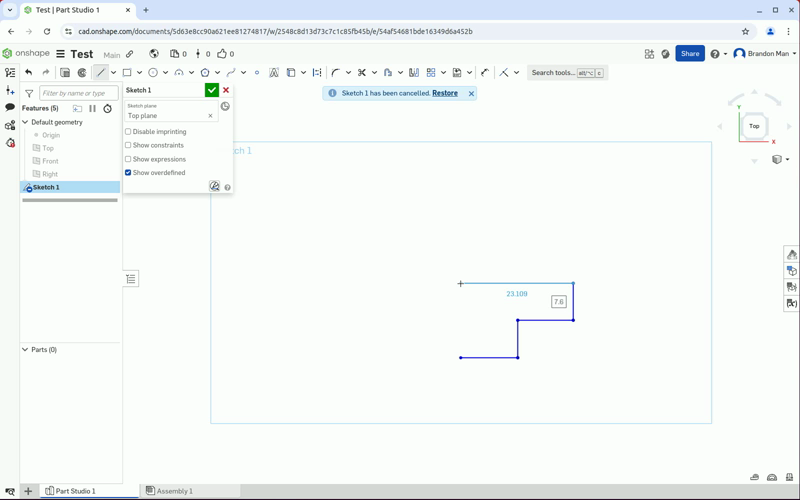
key_up(shift)
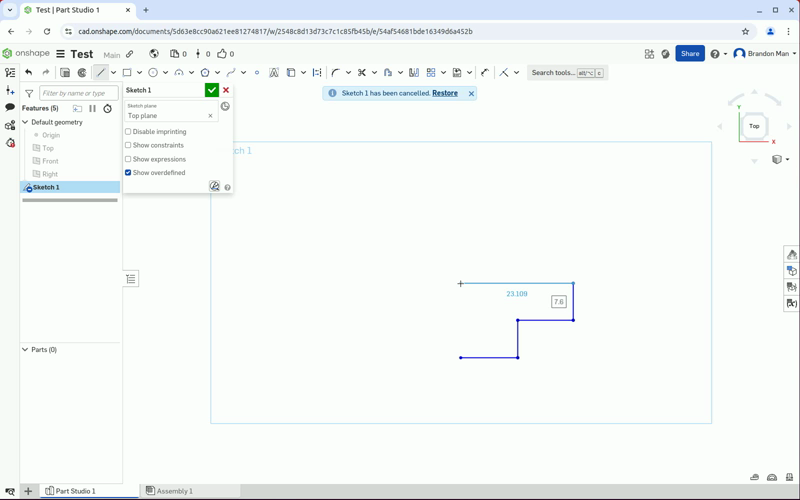
key_down(shift)
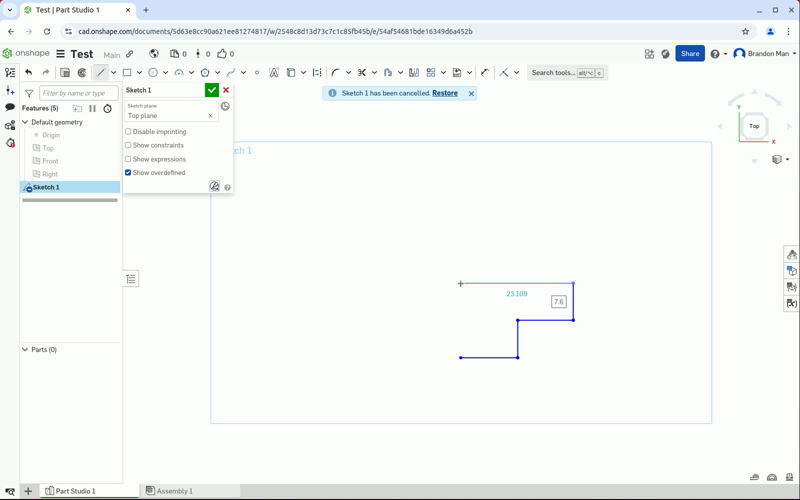
mouse_move(460, 357)
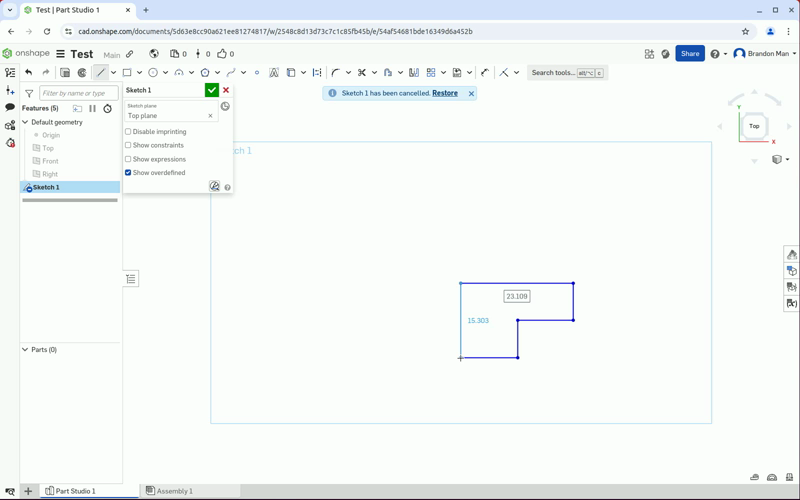
key_up(shift)
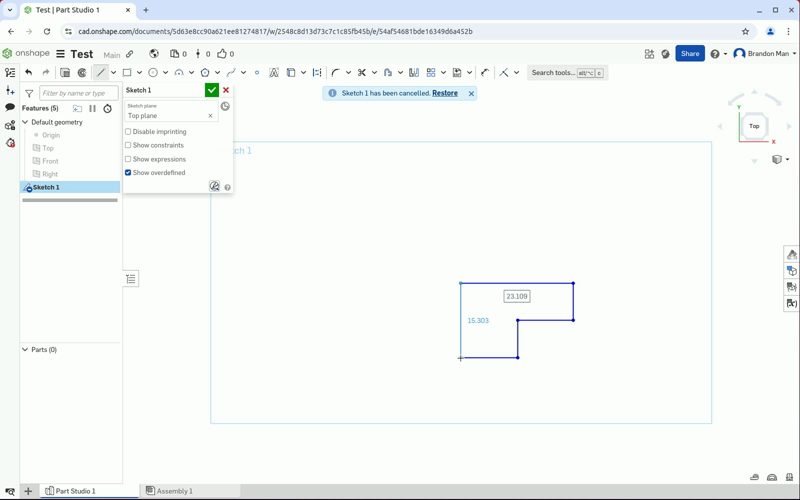
click(460, 357)
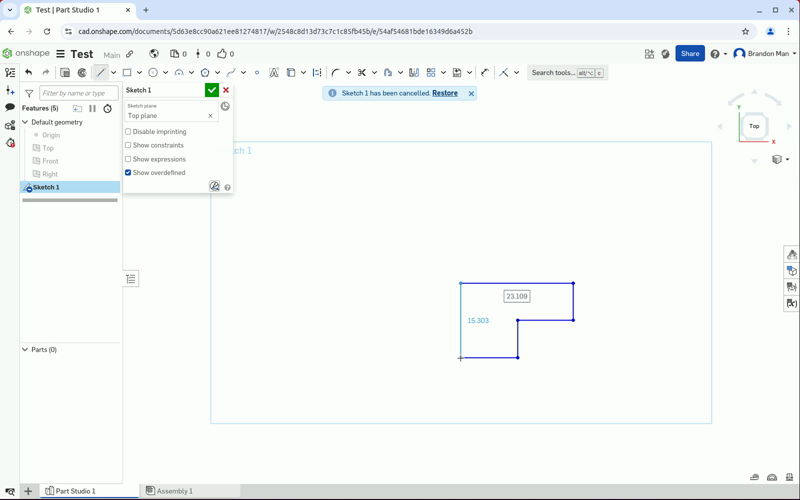
key(esc)
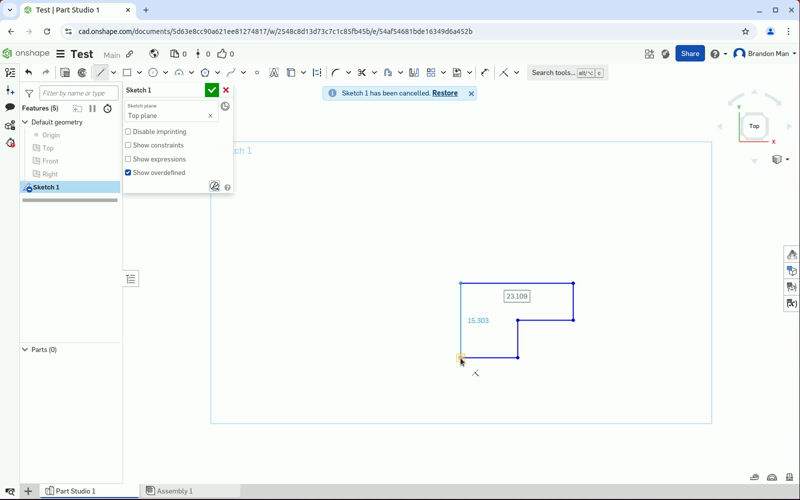
mouse_move(538, 311)
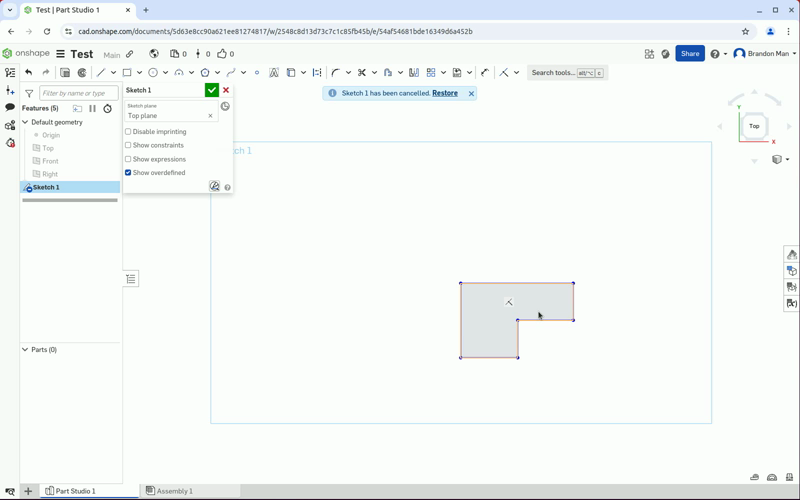
click(538, 311)
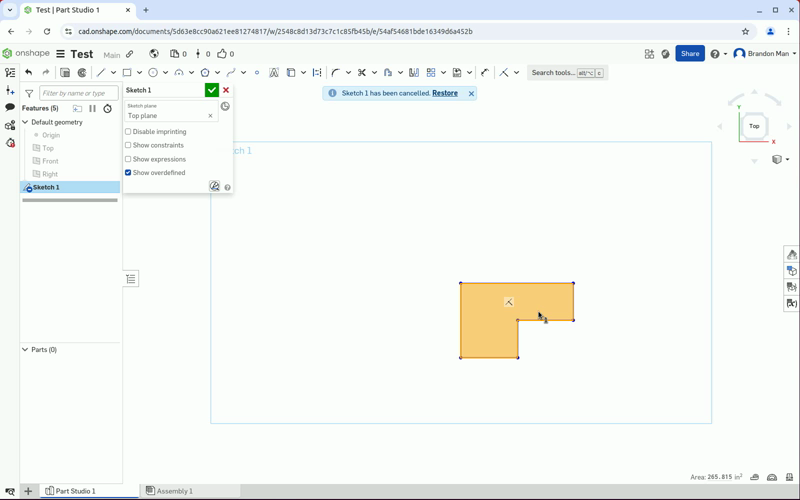
mouse_move(73, 352)
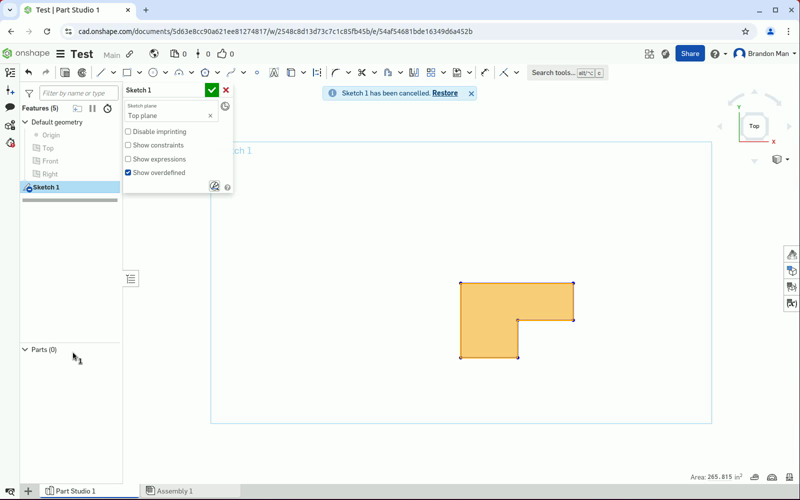
key(shift+y)
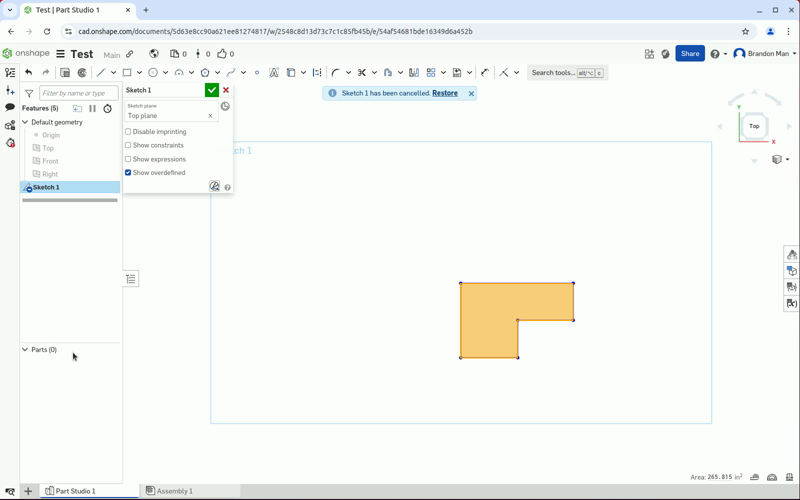
key(shift+e)
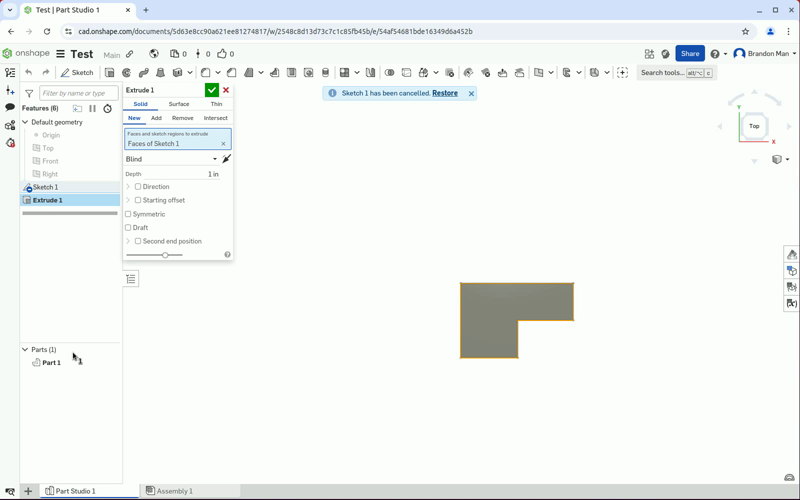
mouse_move(143, 106)
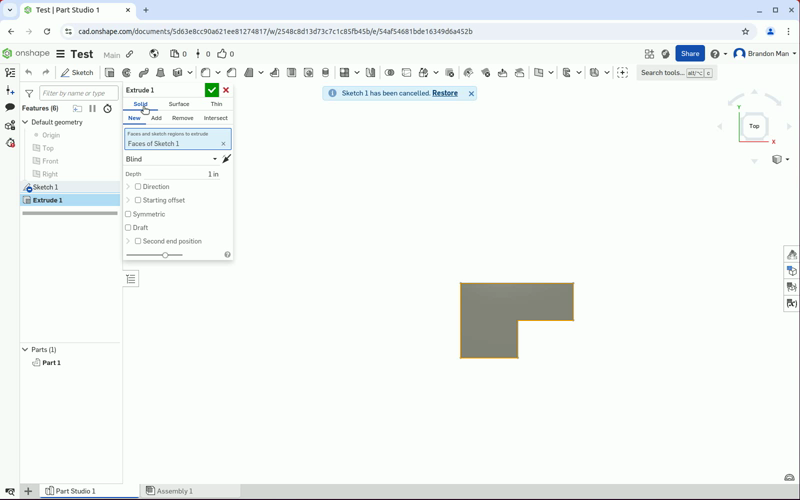
click(143, 106)
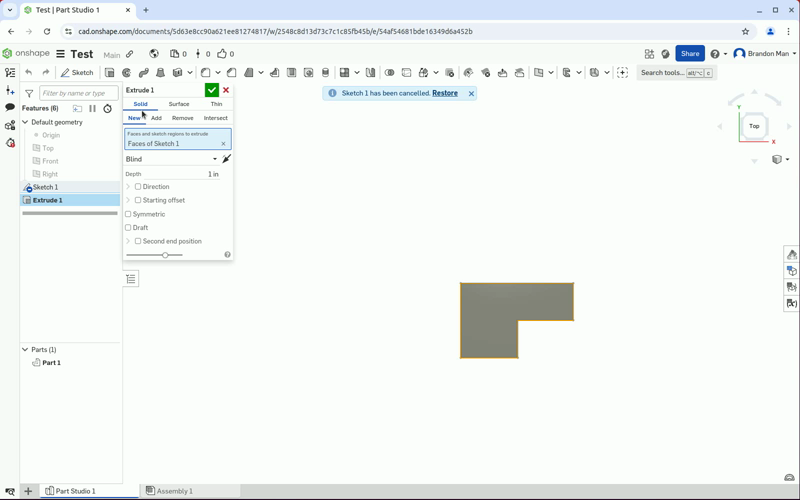
mouse_move(137, 120)
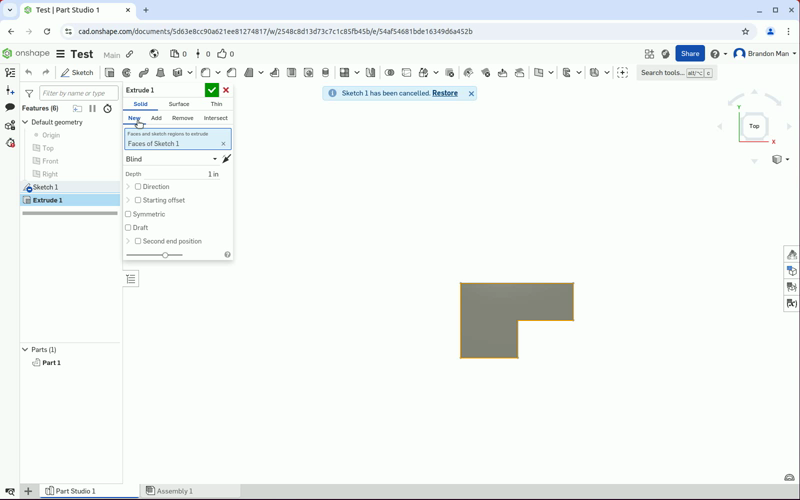
click(137, 120)
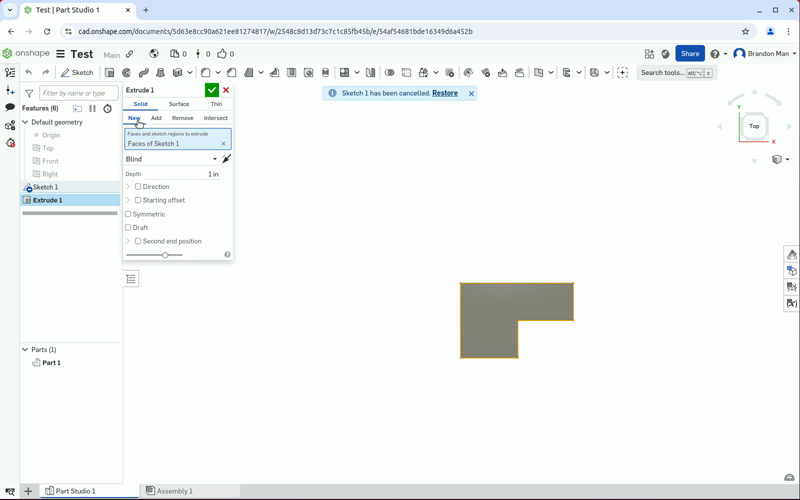
key(tab, 4)
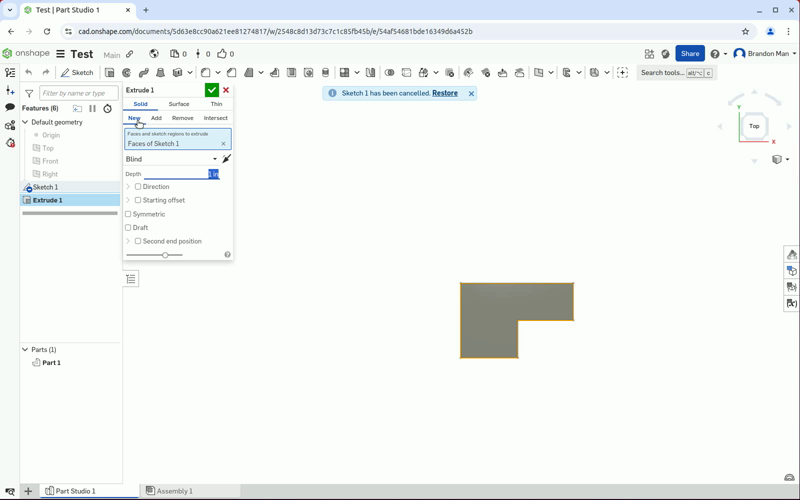
text(7.703)
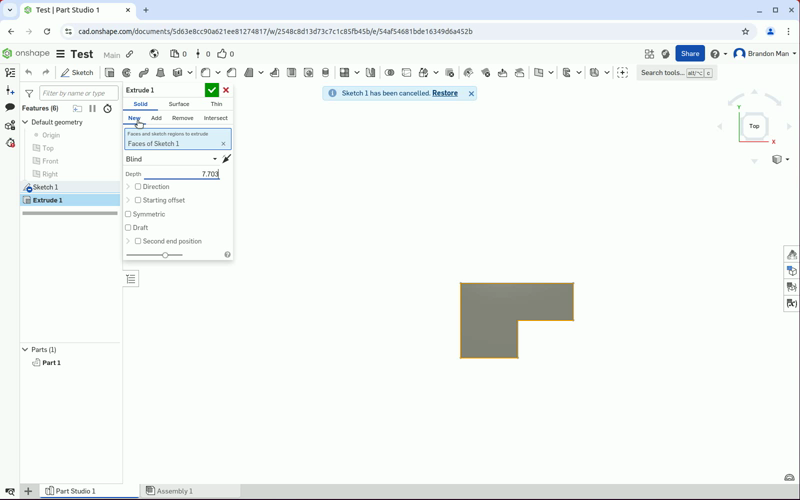
key(enter)
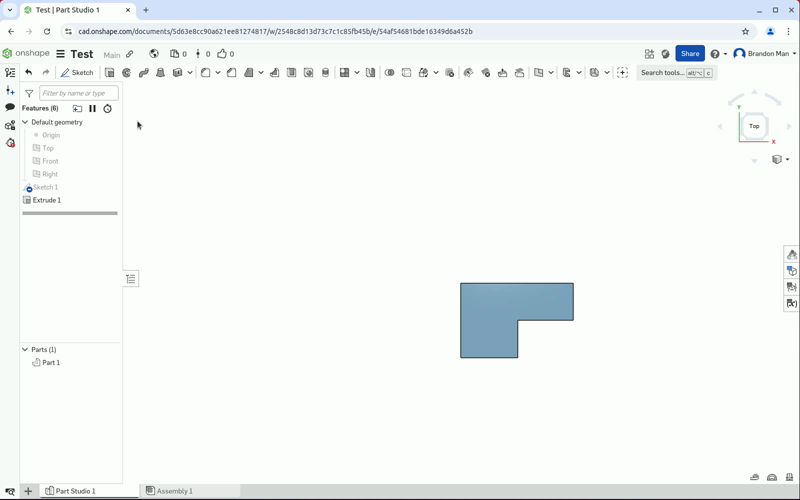
key(shift+h)
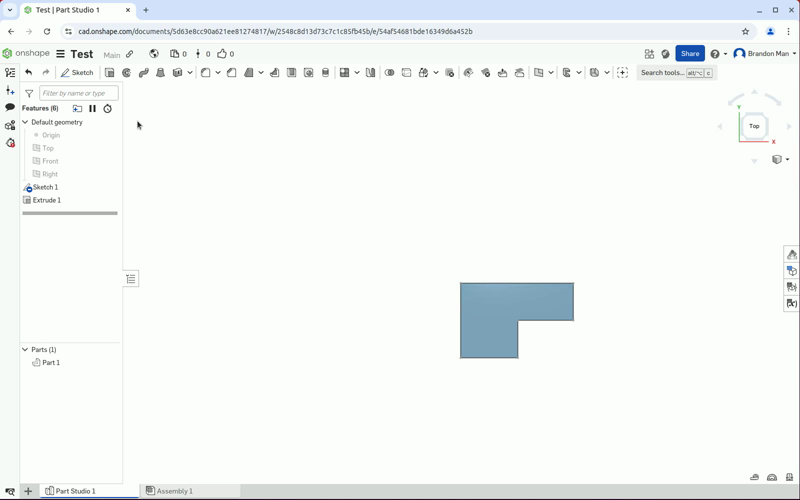
key(shift+h)
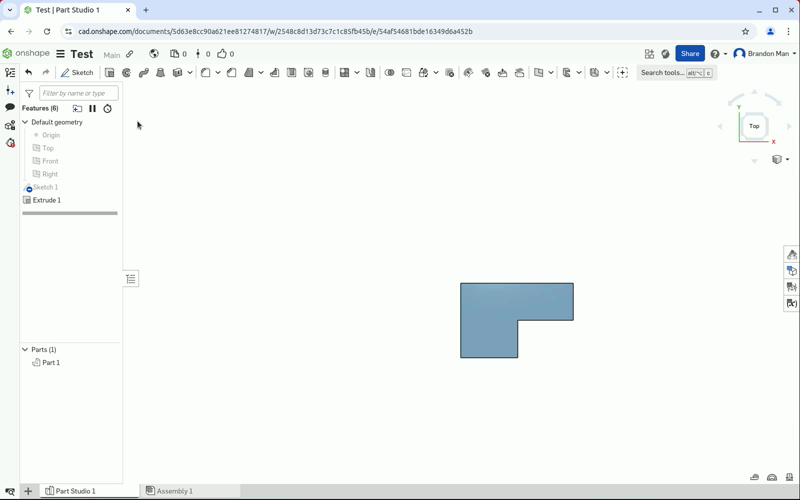
mouse_move(73, 189)
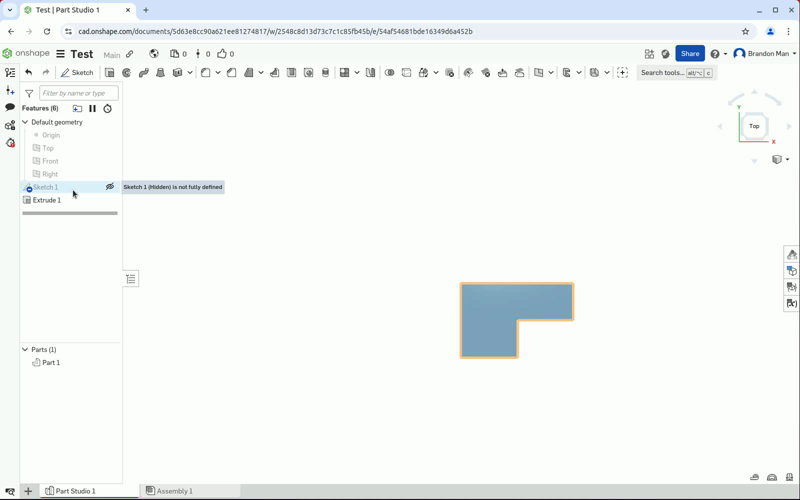
click(73, 189)
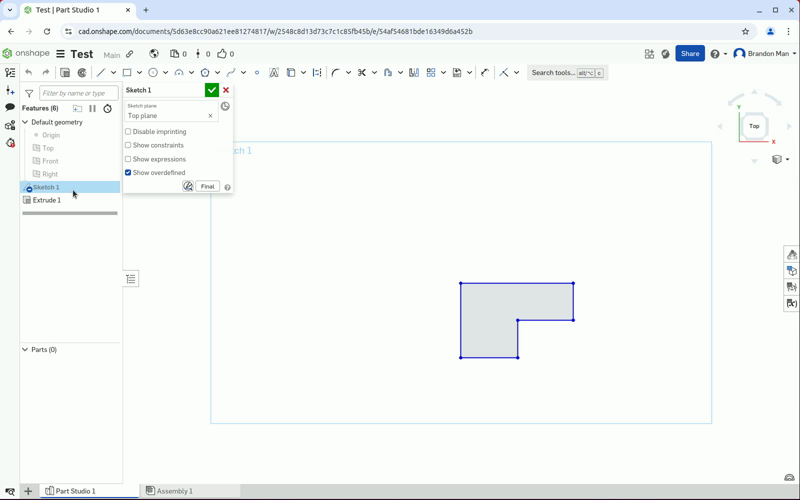
mouse_move(229, 92)
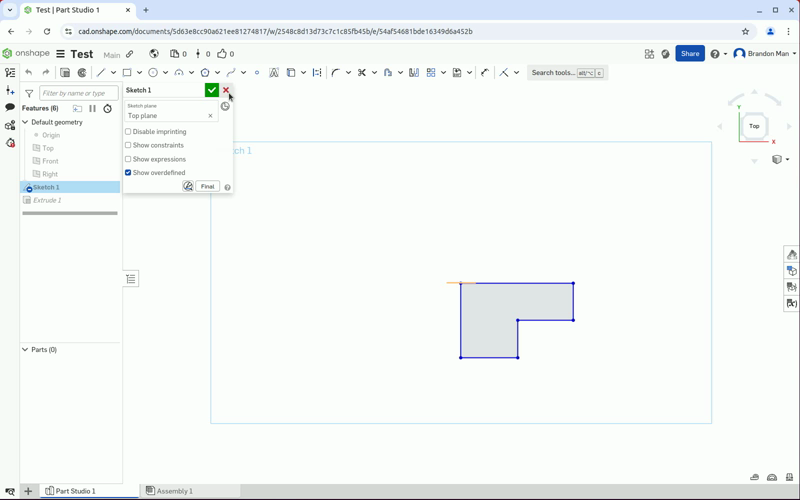
click(229, 92)
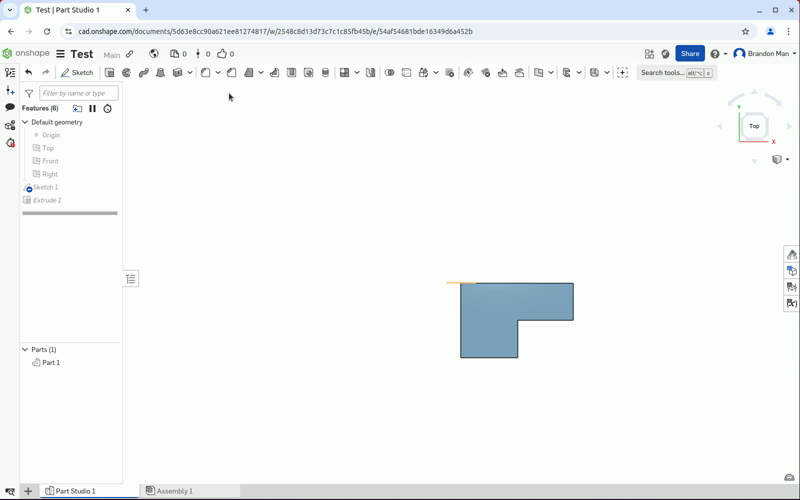
mouse_move(541, 75)
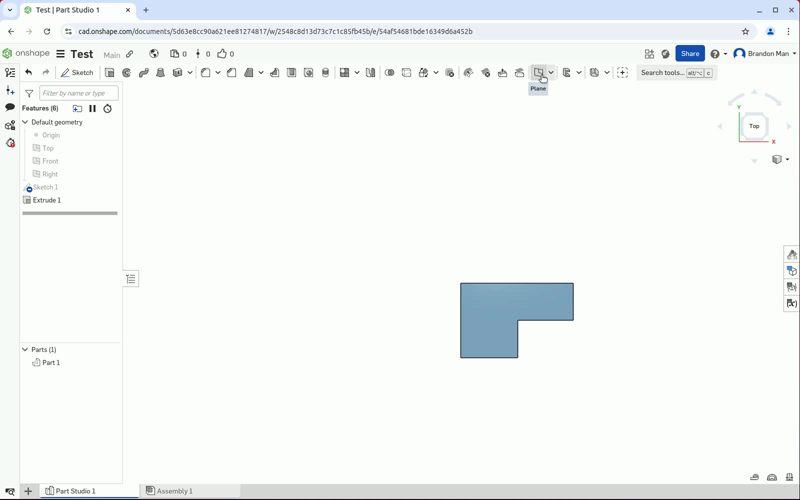
click(541, 75)
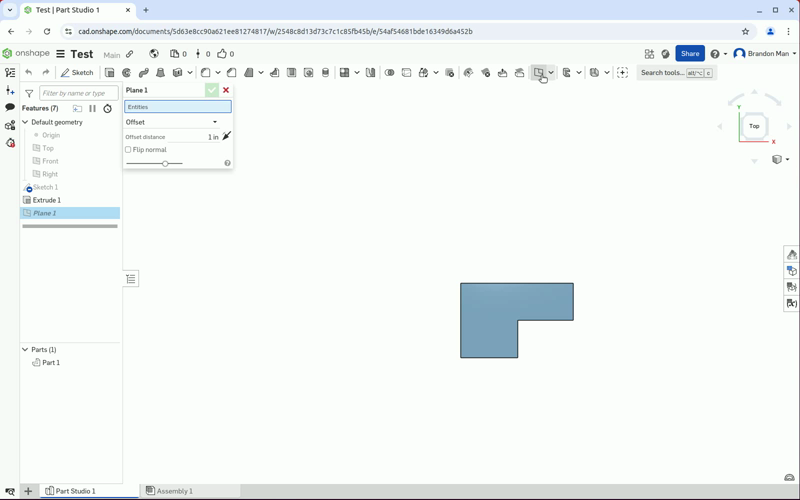
mouse_move(73, 150)
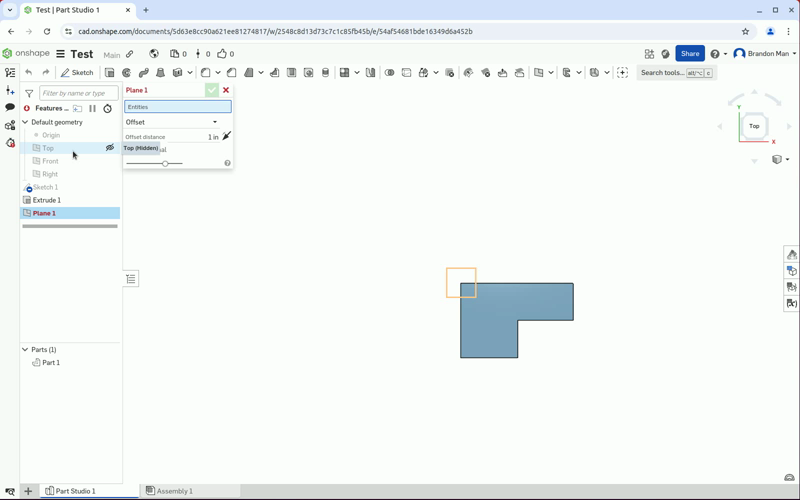
click(73, 150)
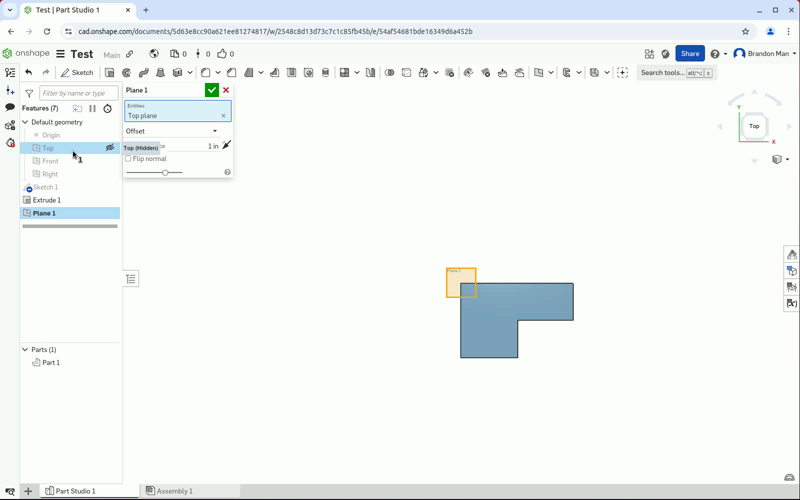
key(tab, 2)
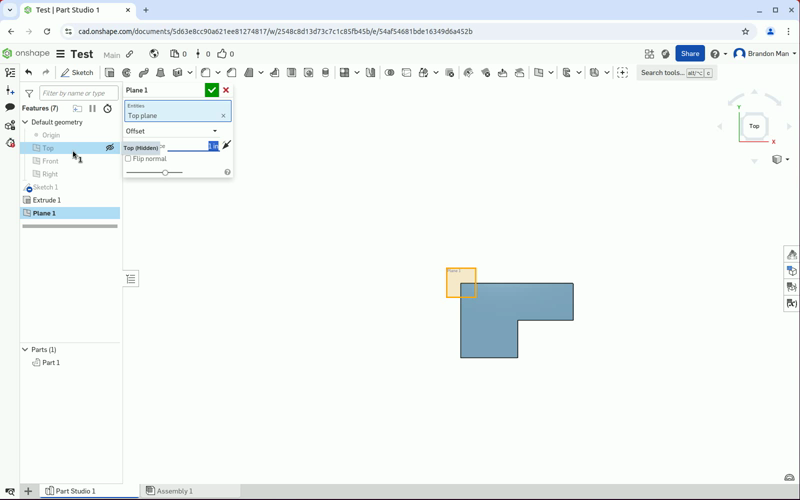
text(7.703)
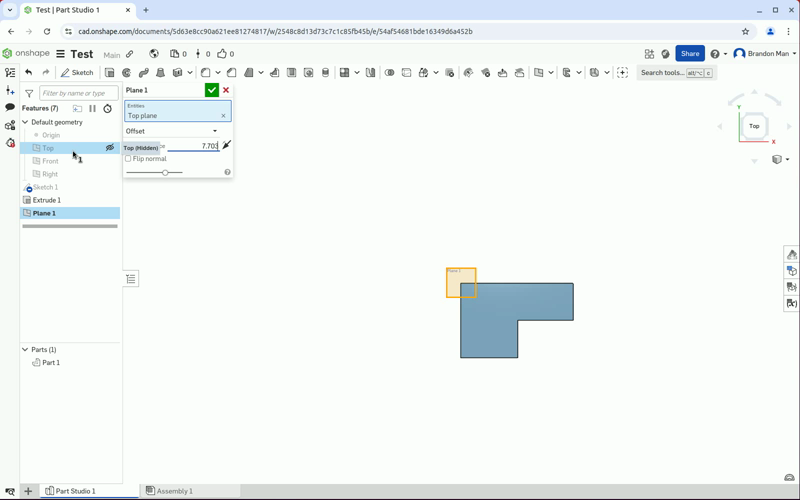
key(enter, 2)
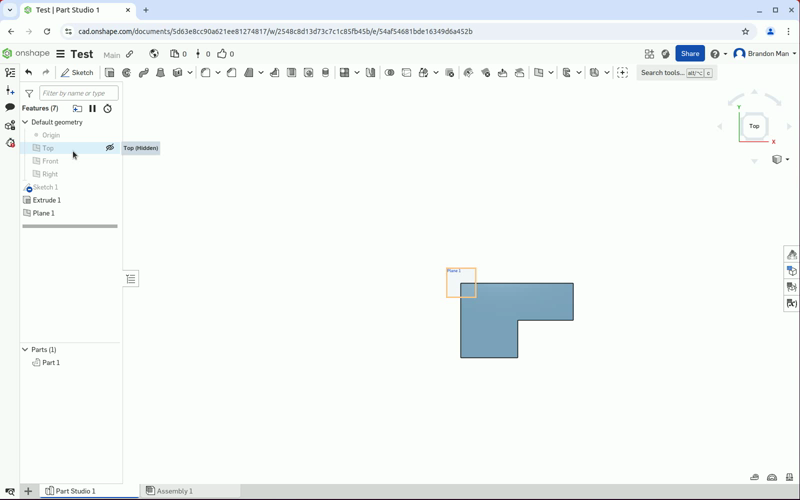
key(shift+s)
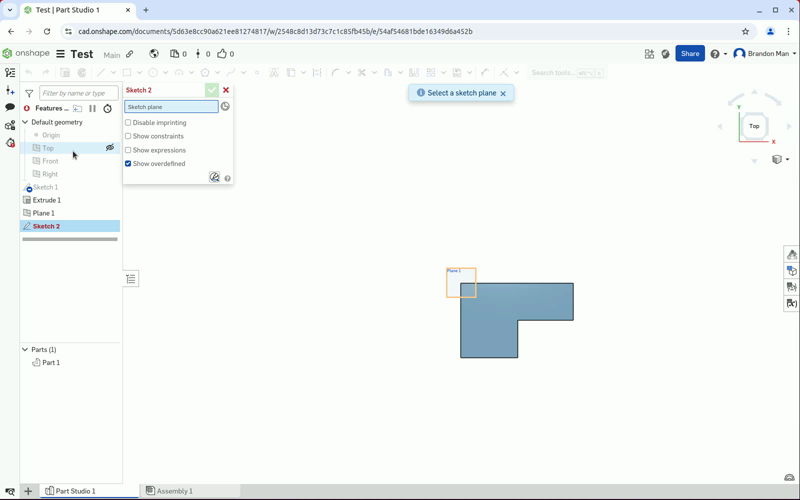
mouse_move(73, 215)
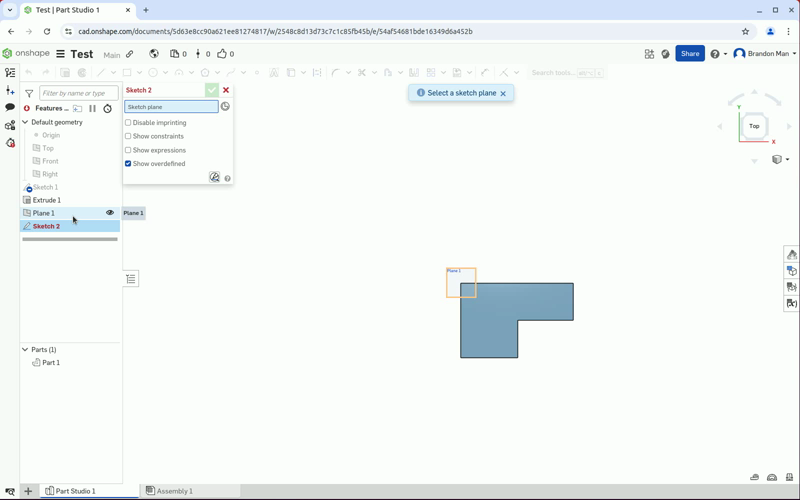
click(73, 215)
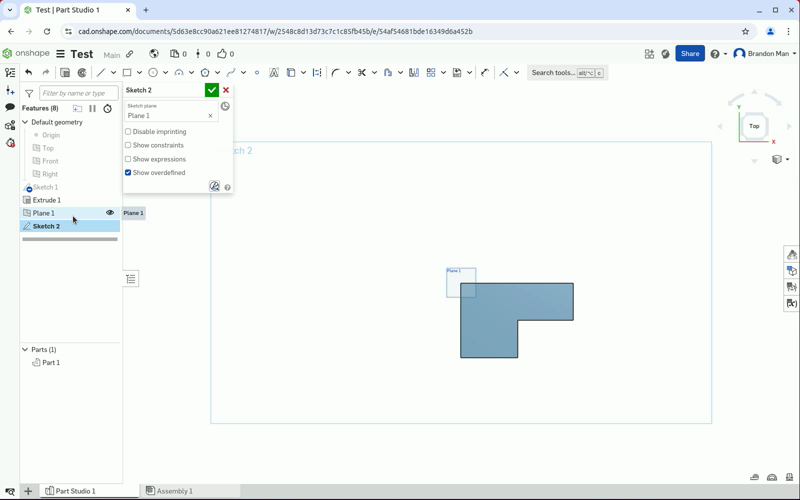
mouse_move(73, 352)
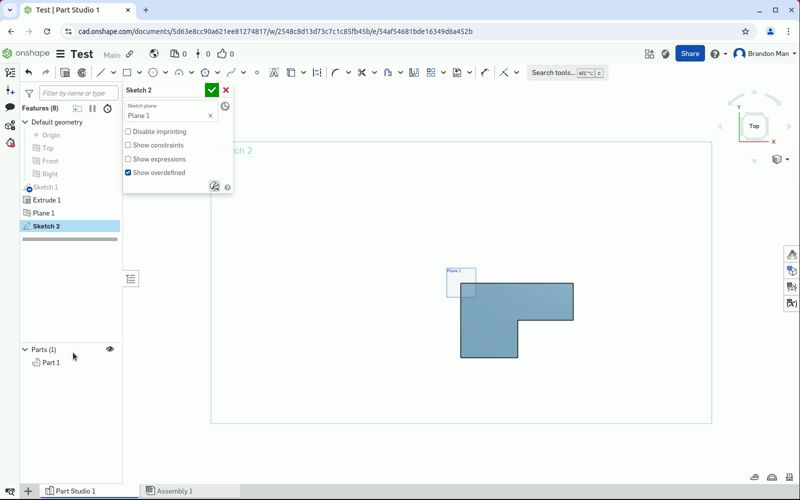
key(y)
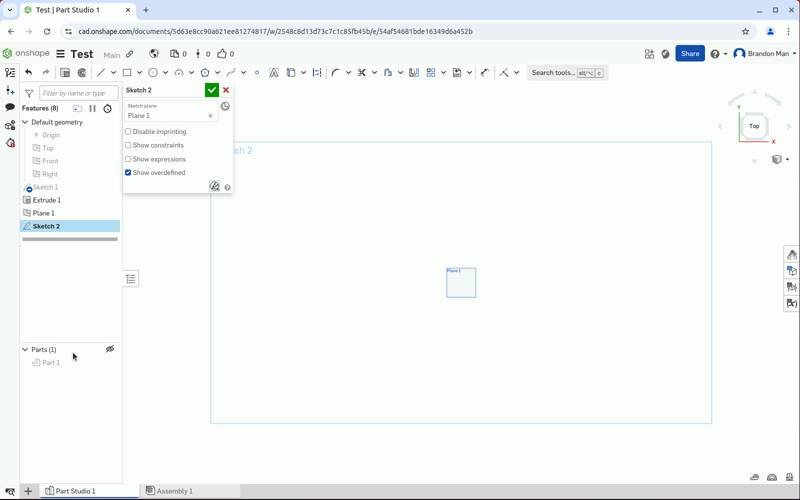
key(l)
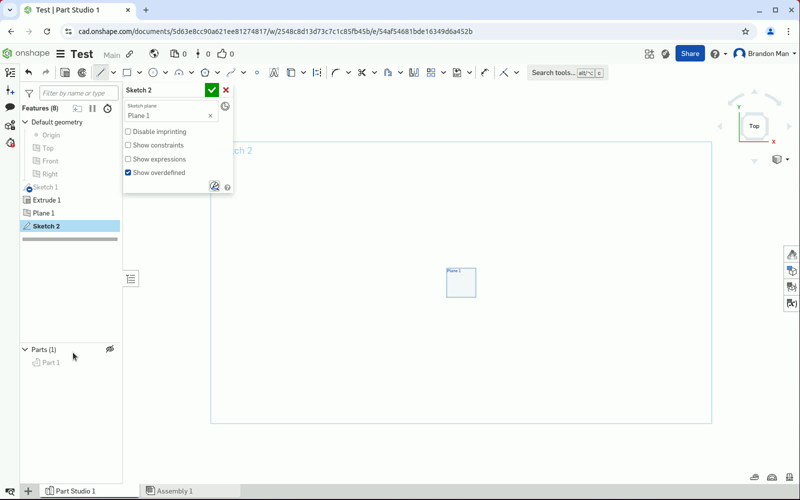
key_down(shift)
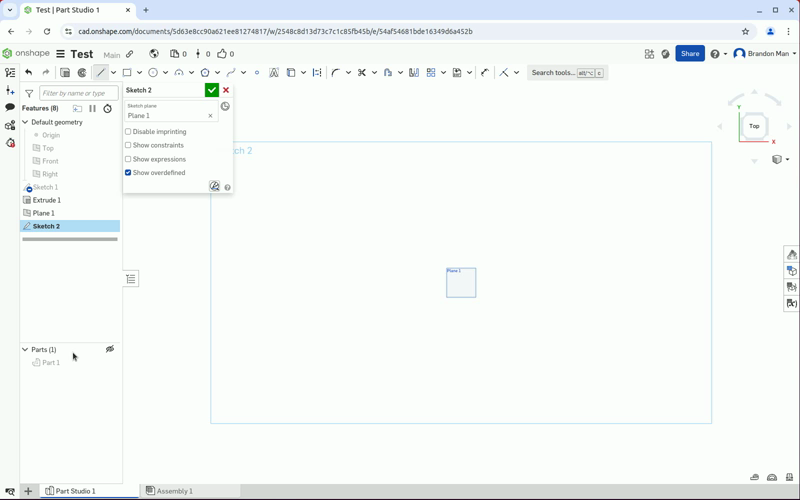
mouse_move(460, 339)
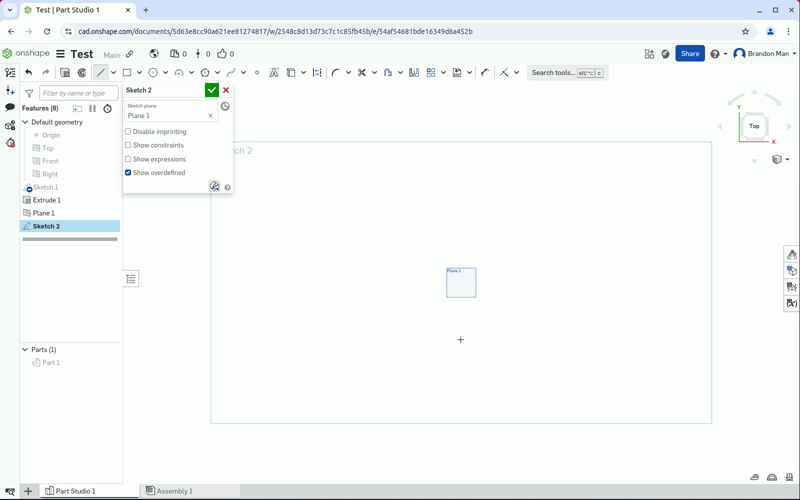
click(460, 339)
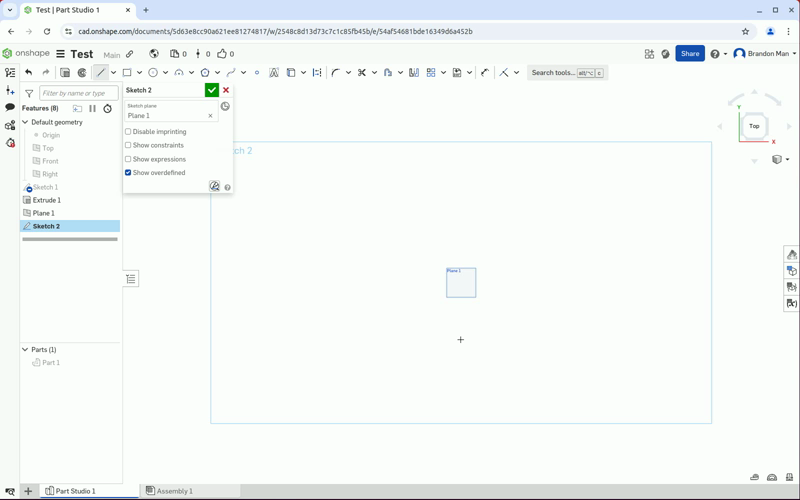
key_up(shift)
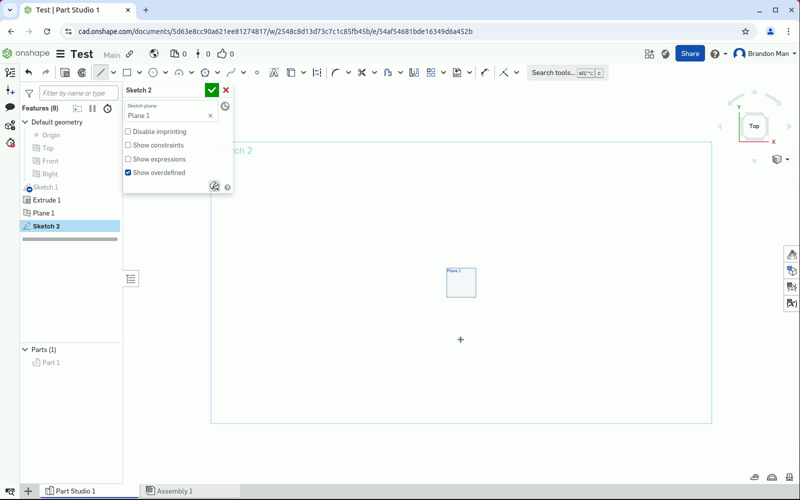
key_down(shift)
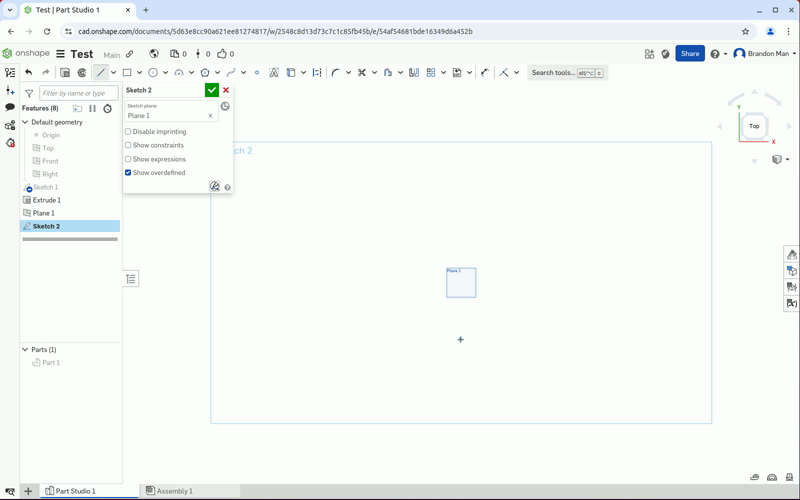
mouse_move(490, 339)
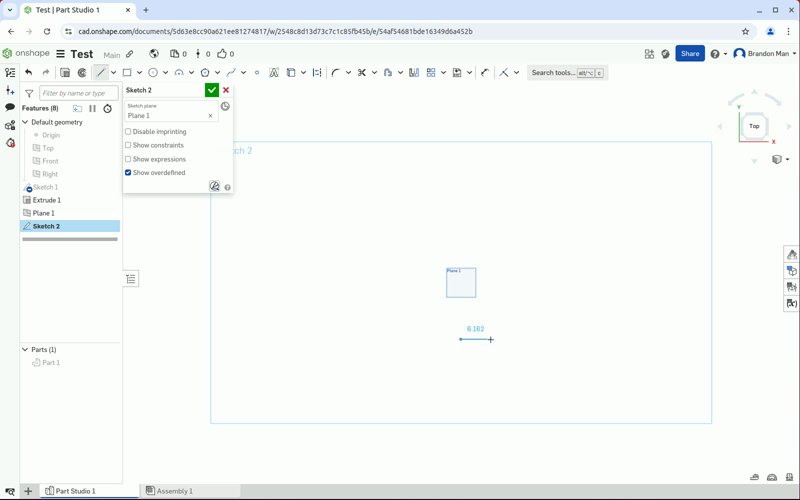
mouse_move(480, 339)
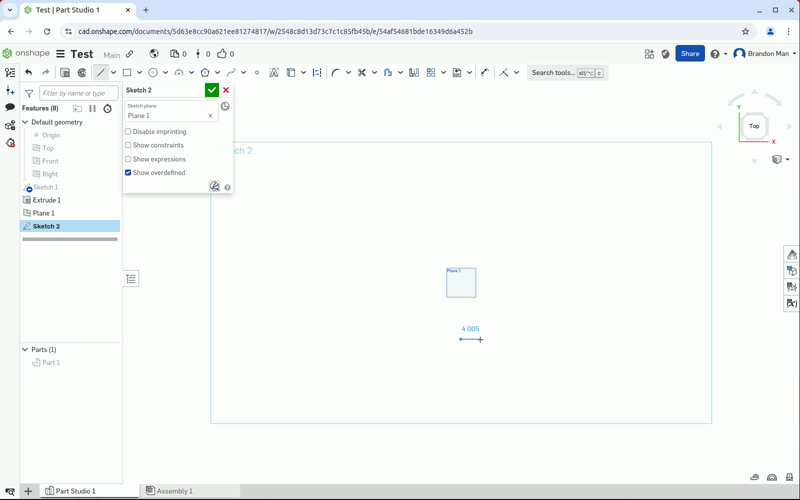
click(480, 339)
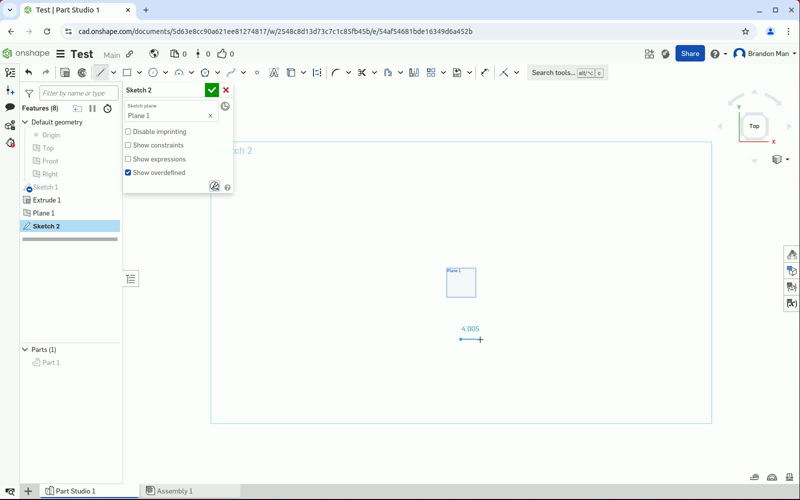
key_up(shift)
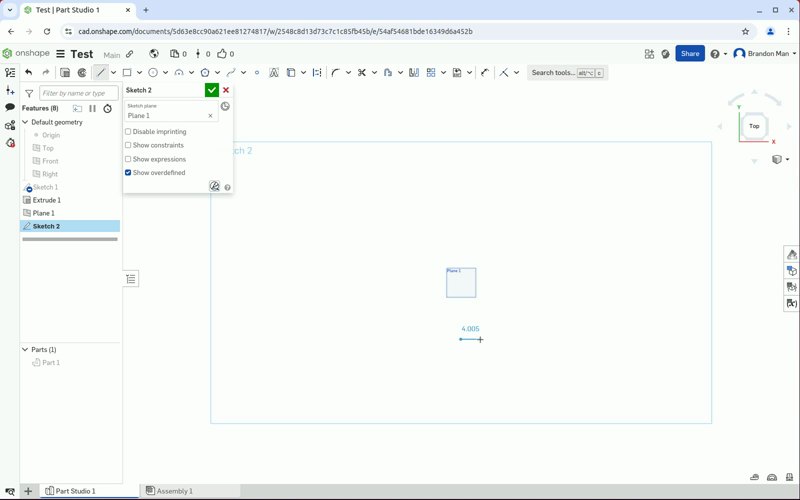
key_down(shift)
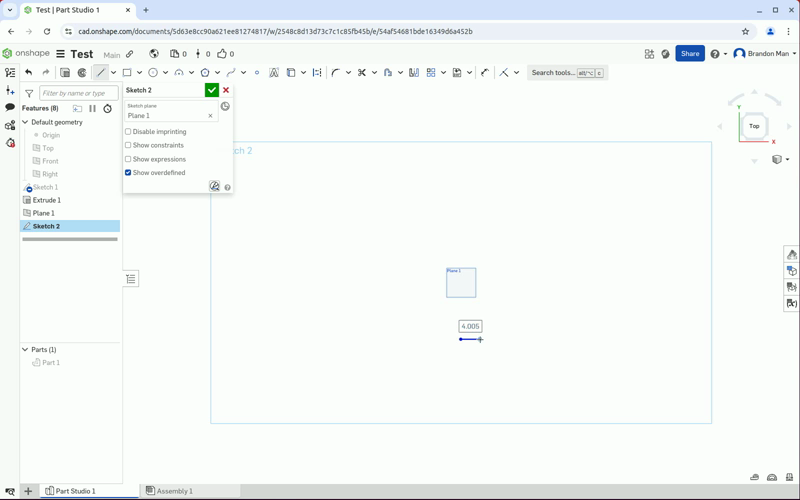
mouse_move(510, 339)
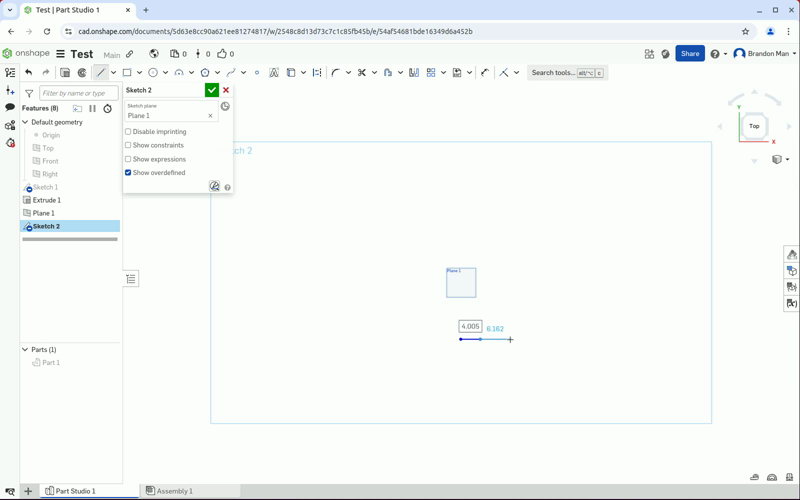
mouse_move(480, 282)
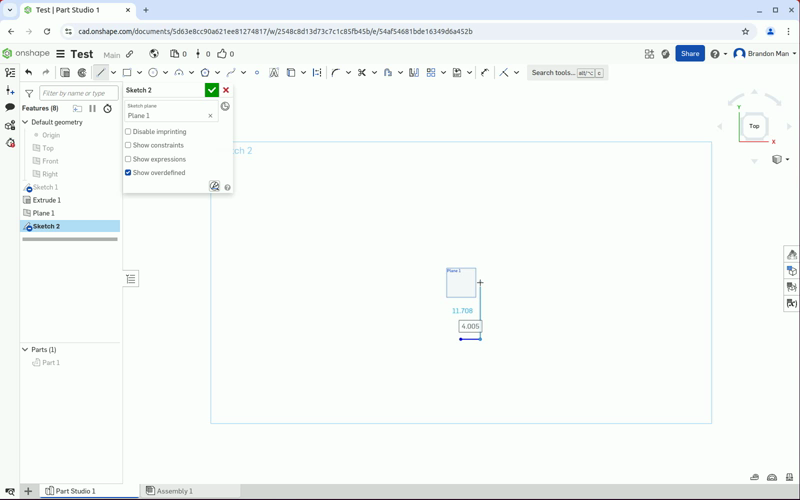
click(480, 282)
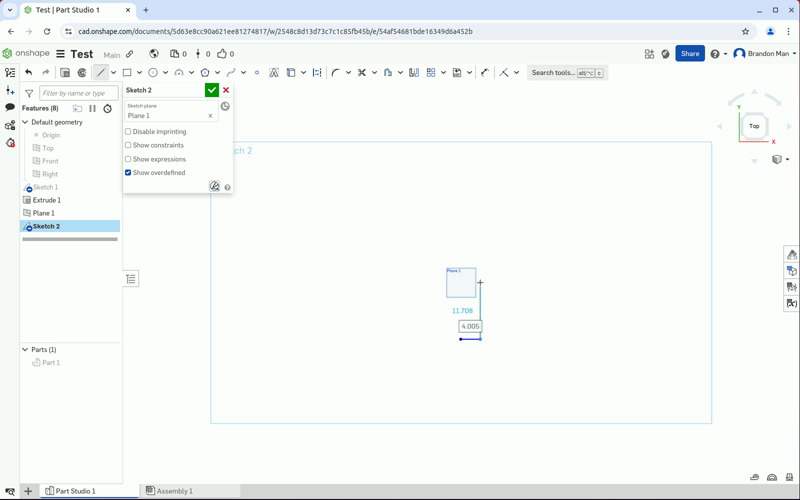
key_up(shift)
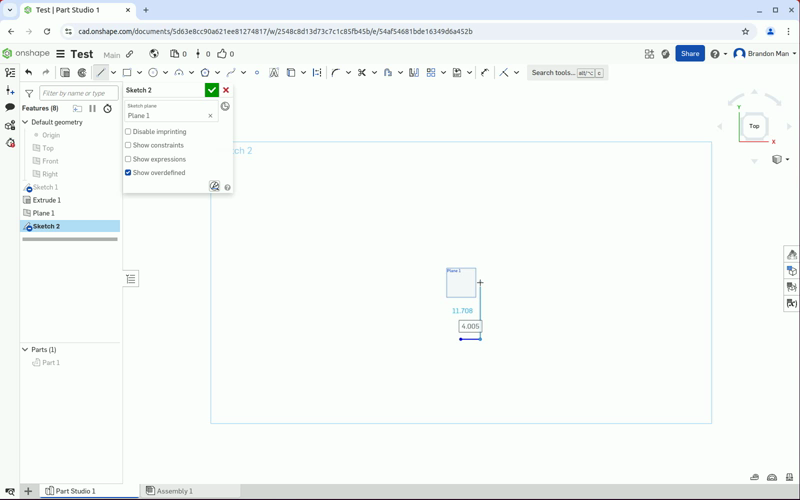
key_down(shift)
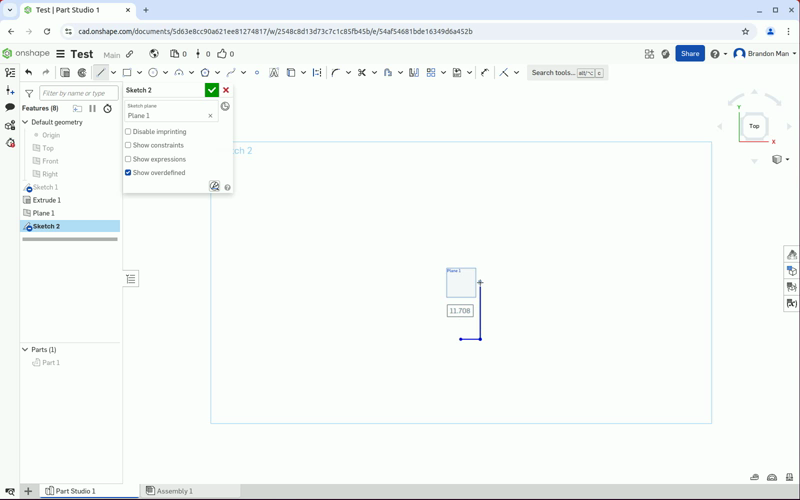
mouse_move(510, 282)
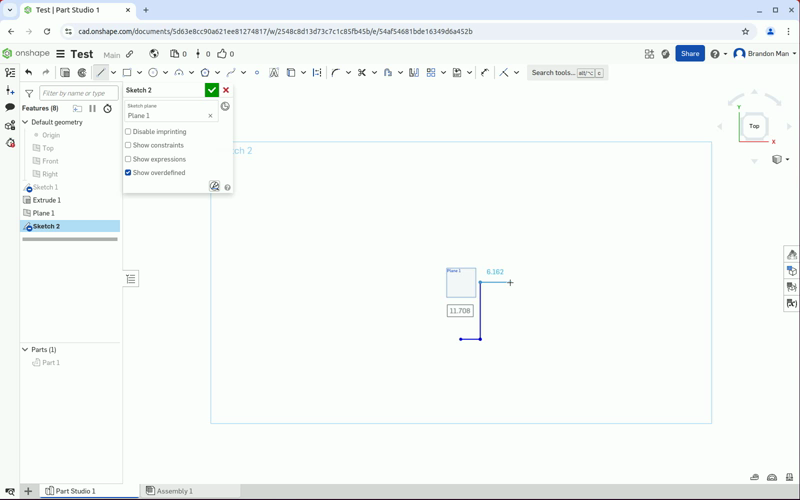
mouse_move(460, 282)
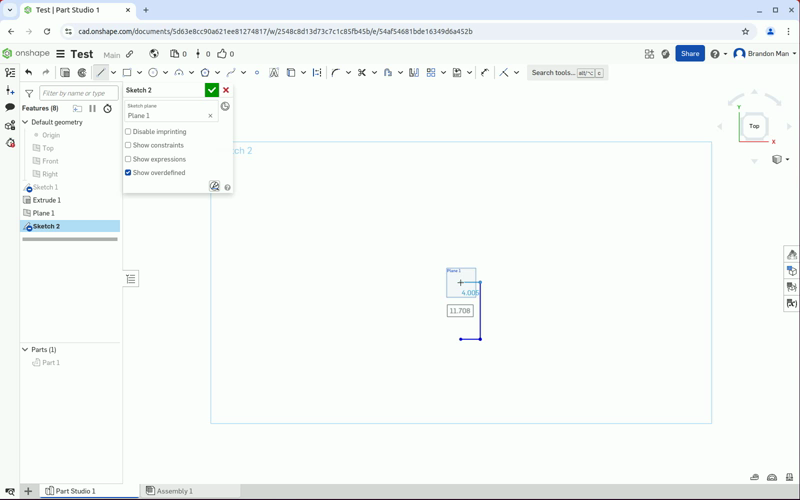
click(460, 282)
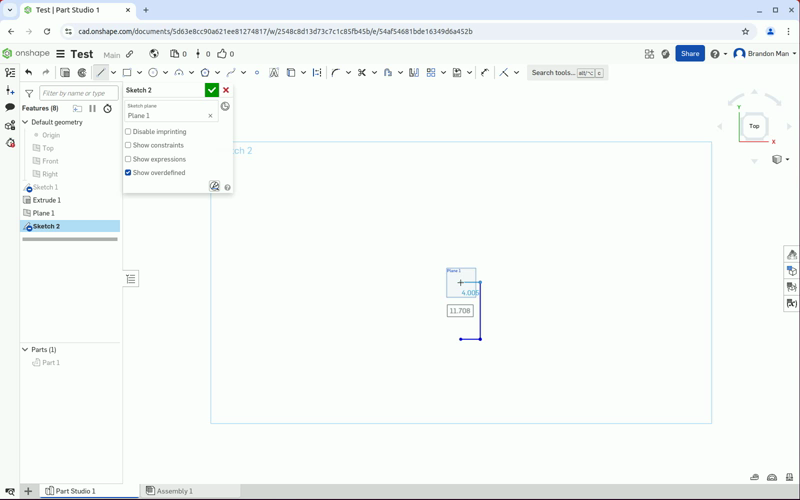
key_up(shift)
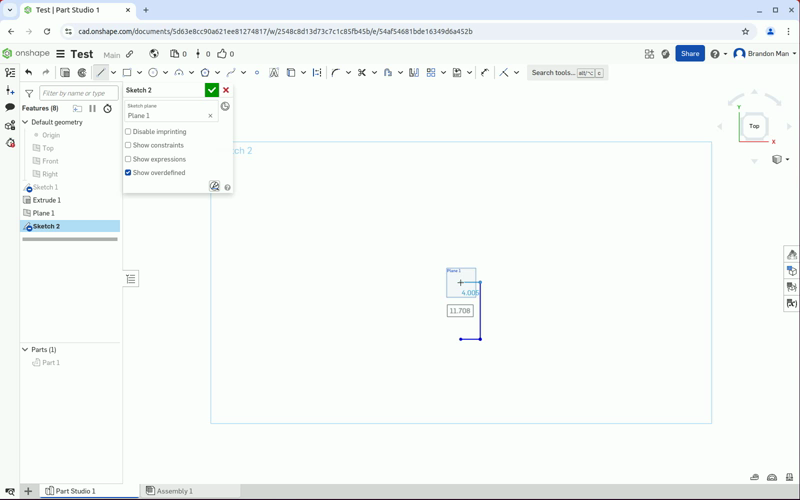
mouse_move(490, 282)
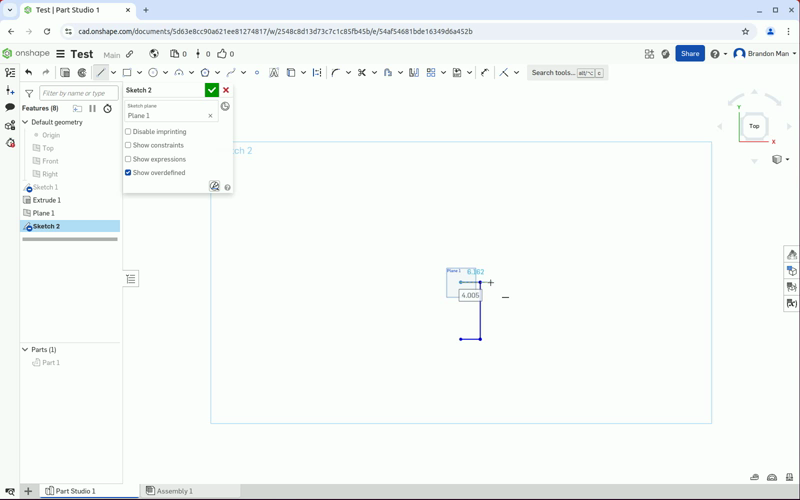
key_down(shift)
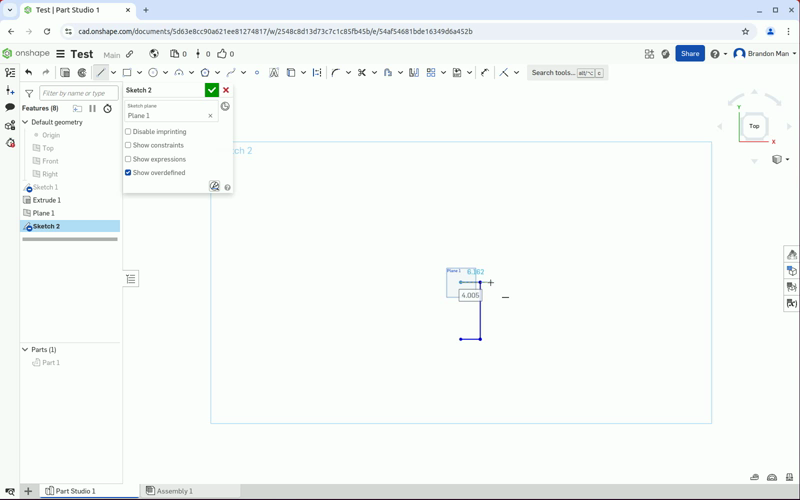
mouse_move(460, 339)
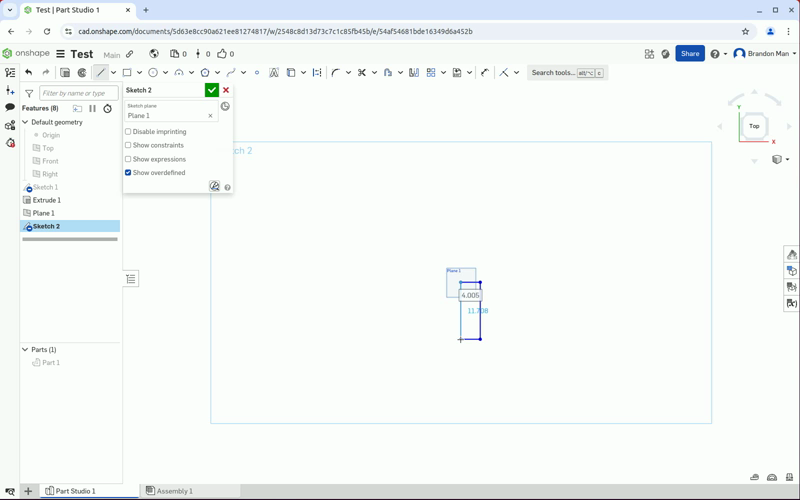
key_up(shift)
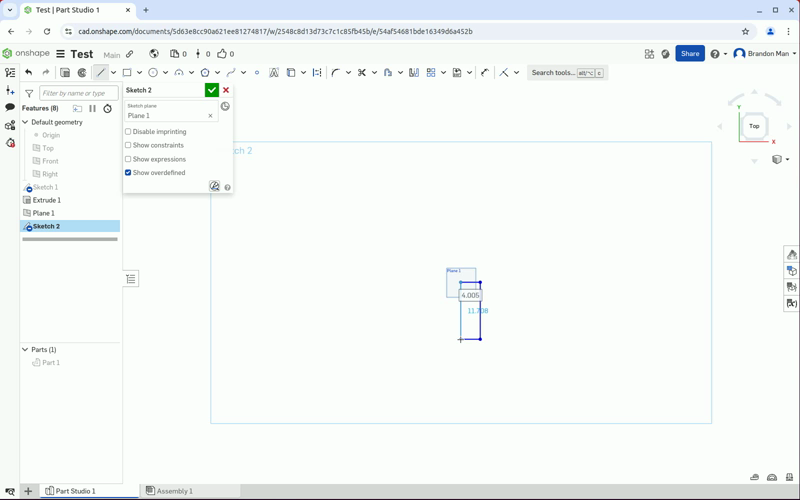
click(460, 339)
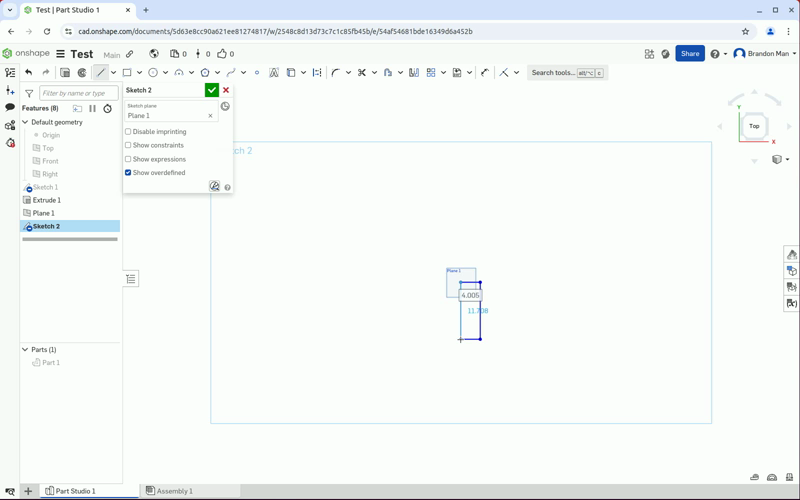
key(esc)
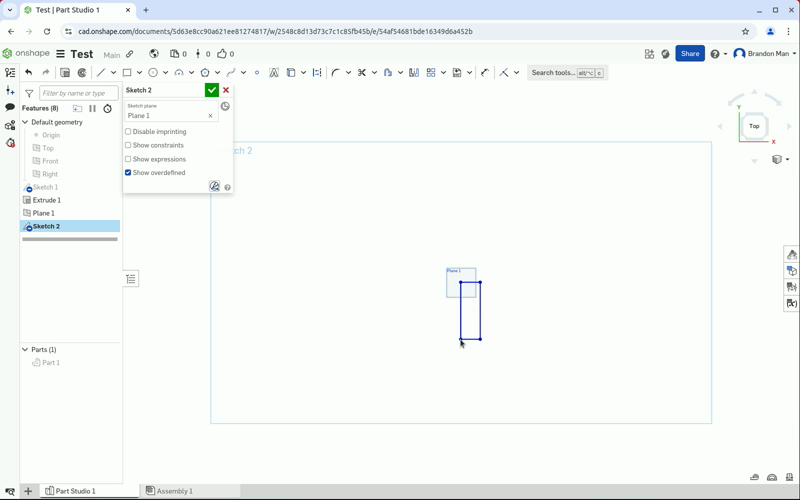
mouse_move(472, 314)
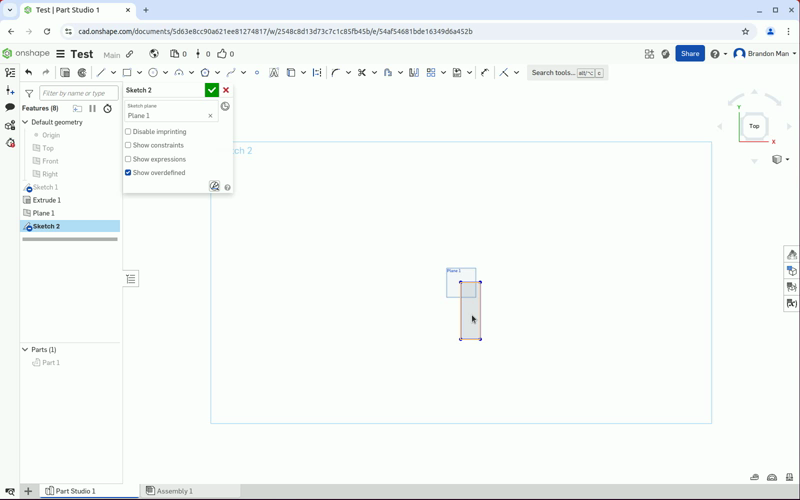
scroll(6)
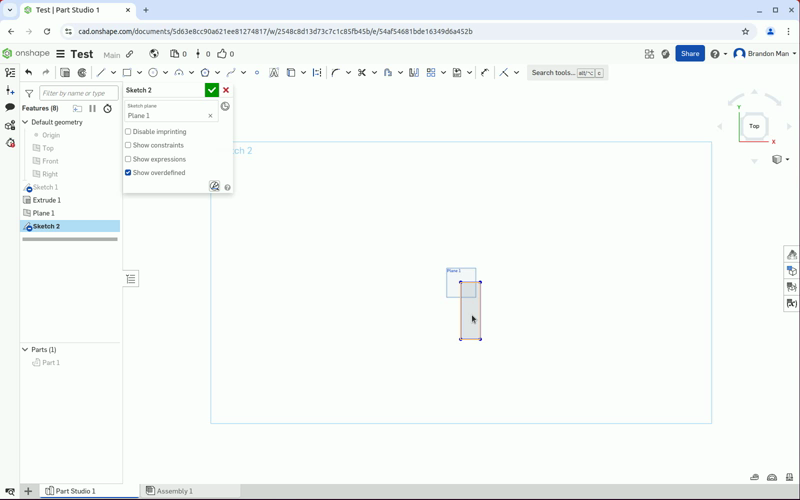
scroll(6)
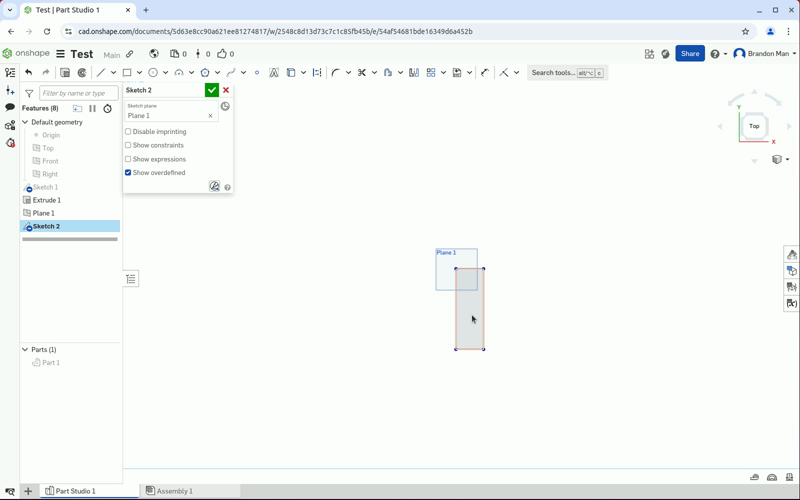
scroll(6)
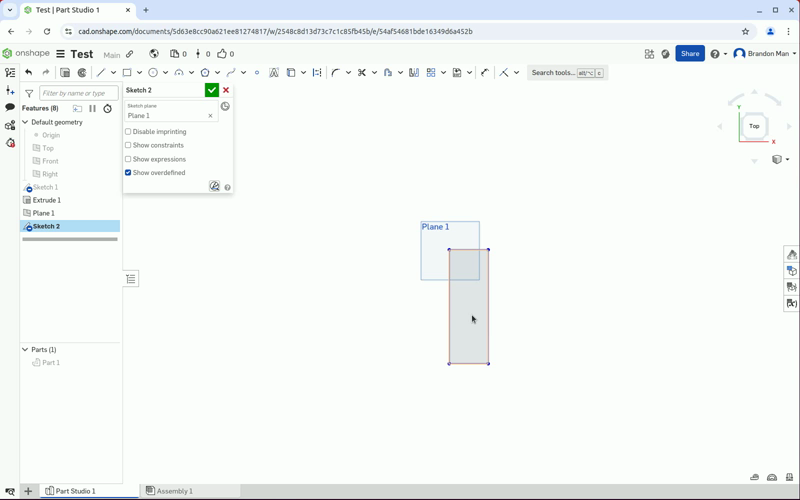
scroll(6)
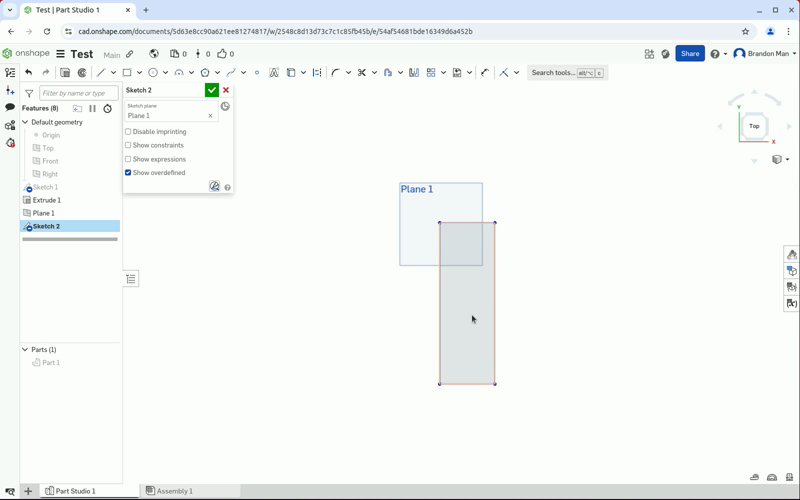
scroll(6)
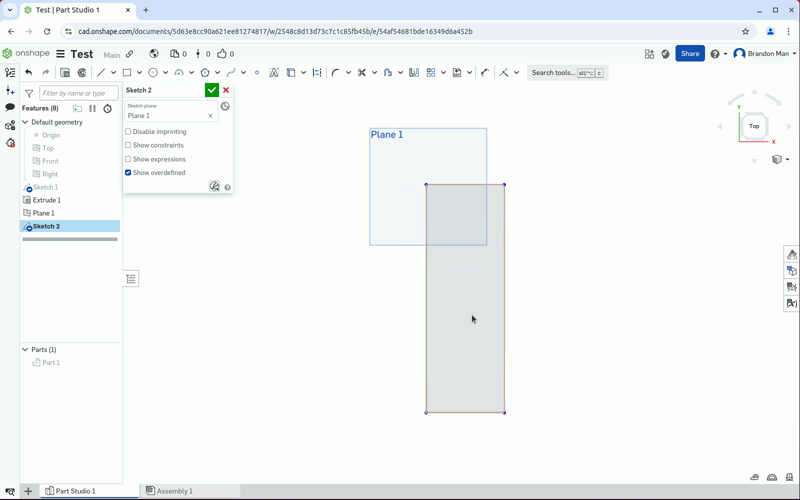
scroll(6)
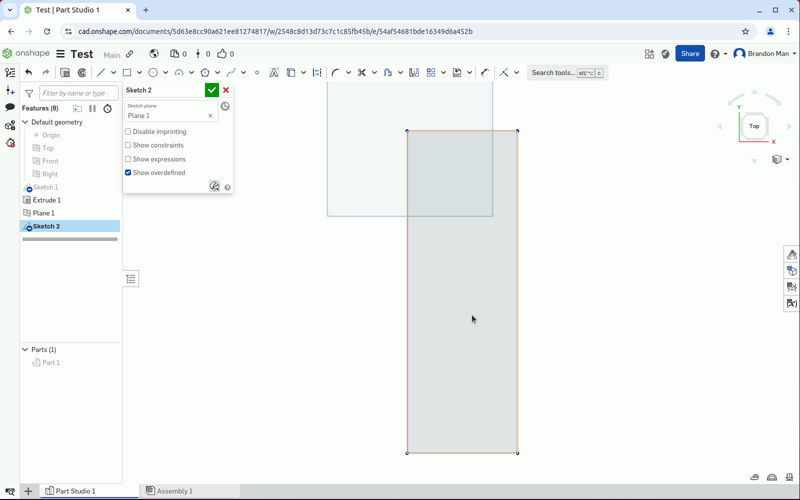
scroll(6)
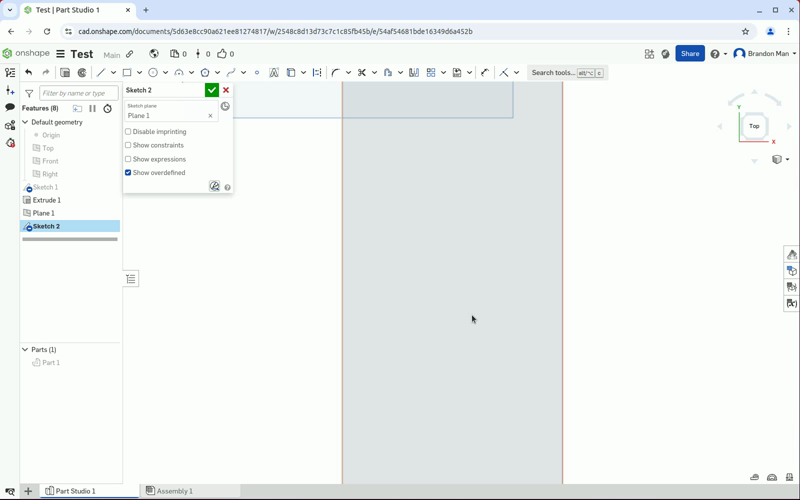
click(472, 314)
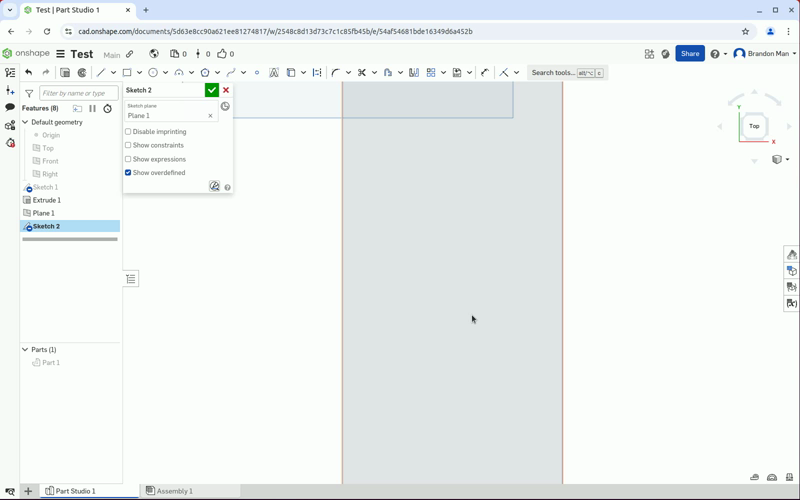
scroll(-6)
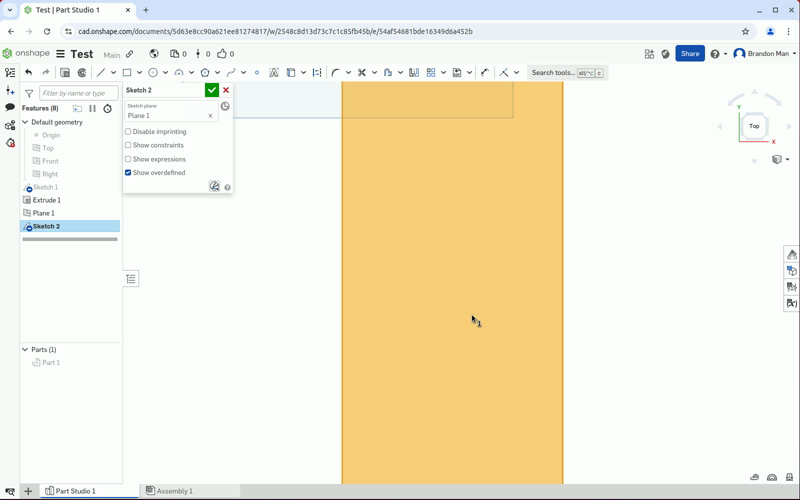
scroll(-6)
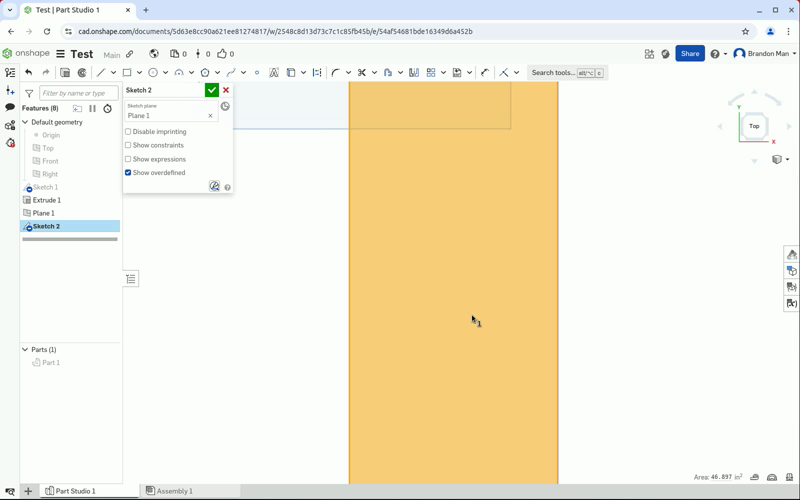
scroll(-6)
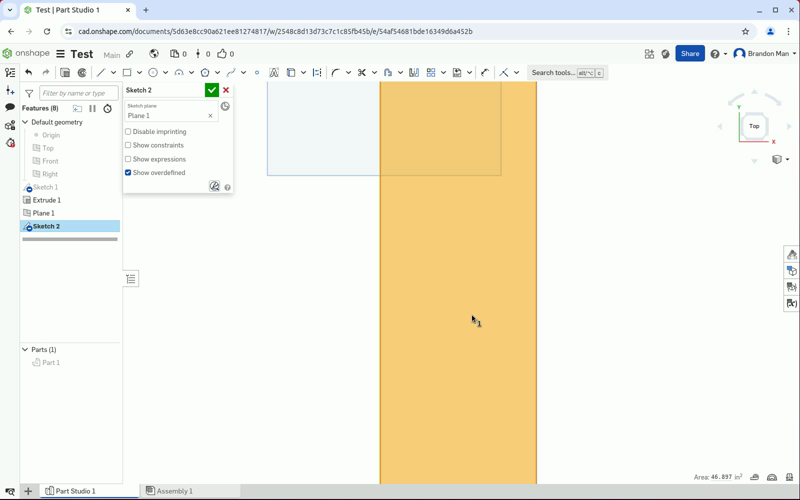
scroll(-6)
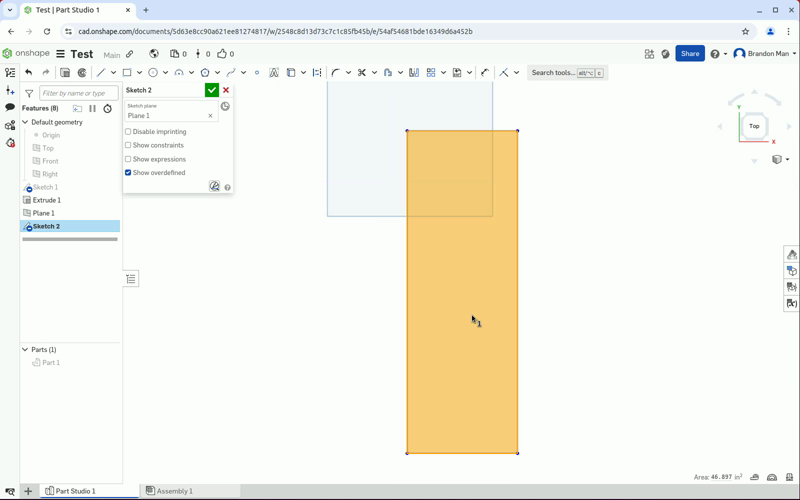
scroll(-6)
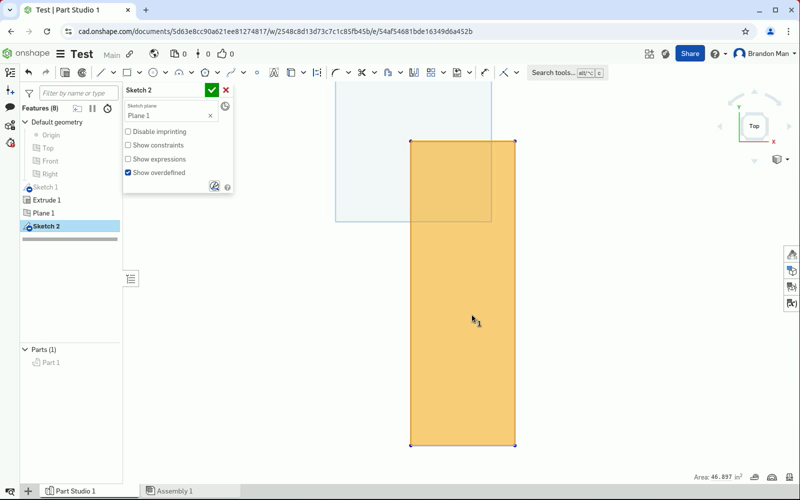
scroll(-6)
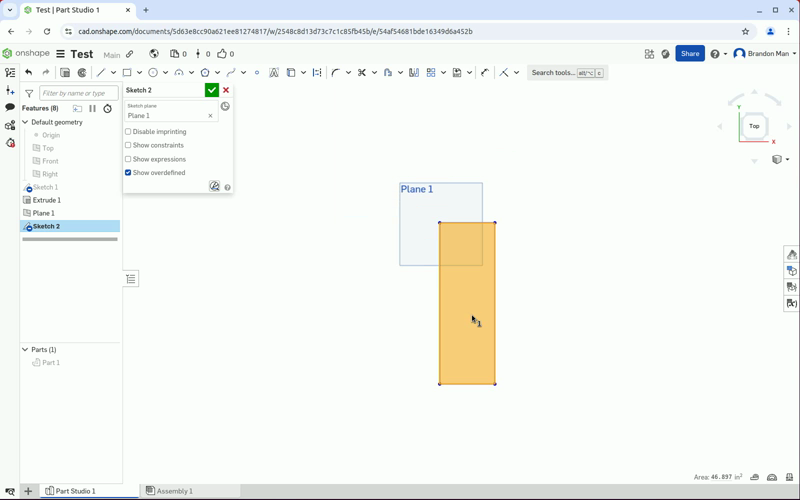
scroll(-6)
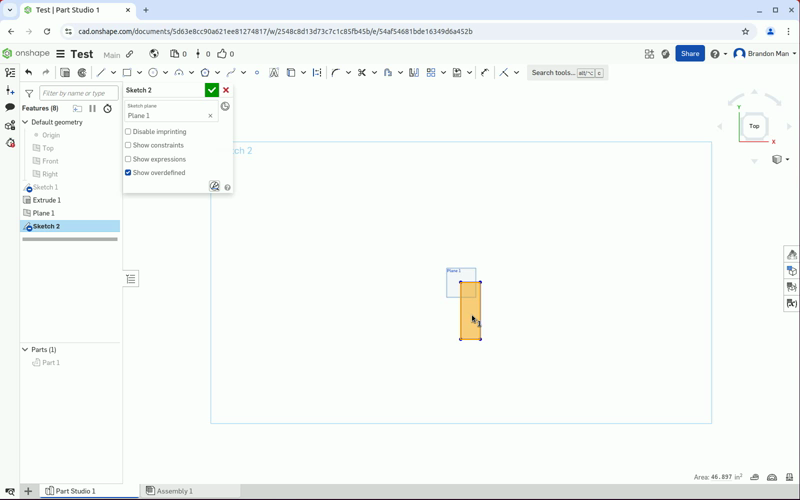
mouse_move(73, 352)
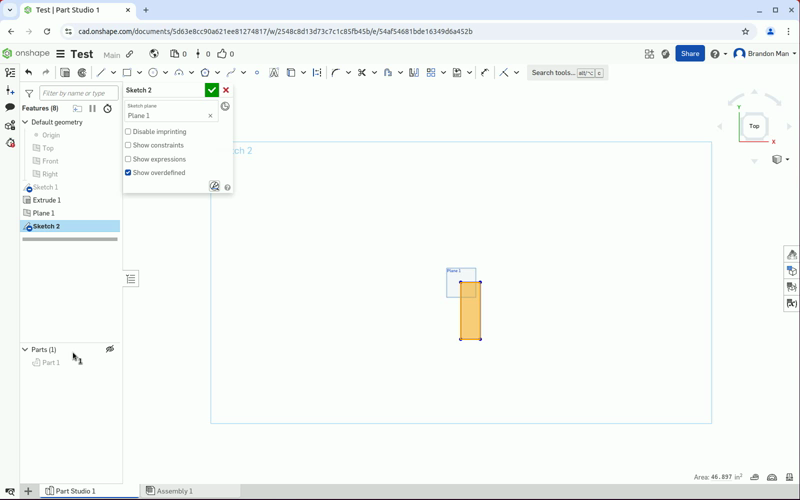
key(shift+y)
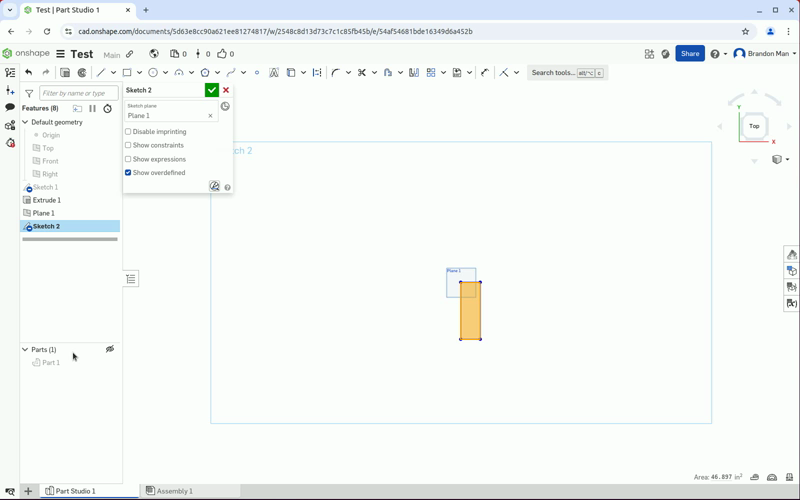
key(shift+e)
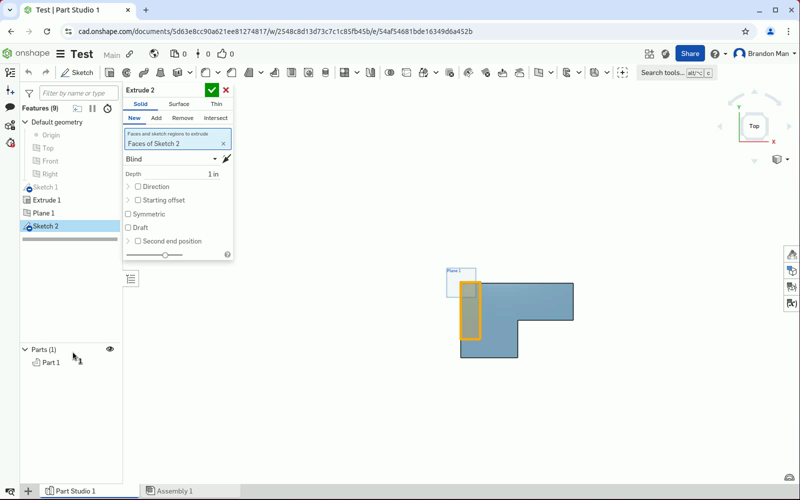
mouse_move(143, 106)
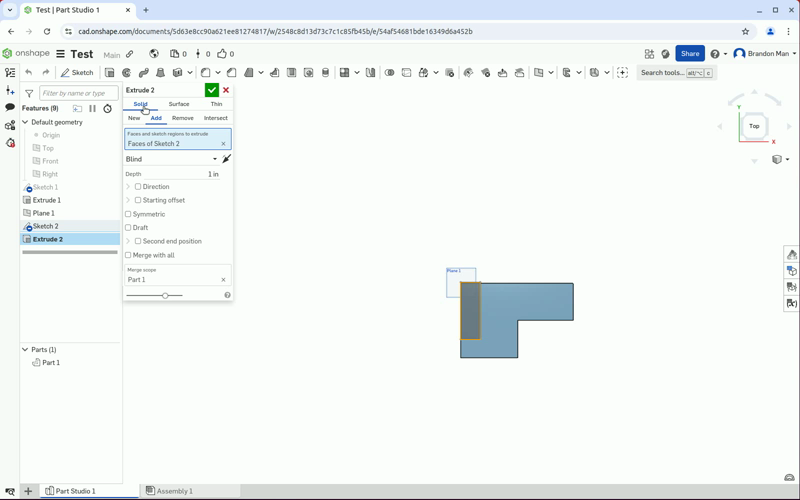
click(143, 106)
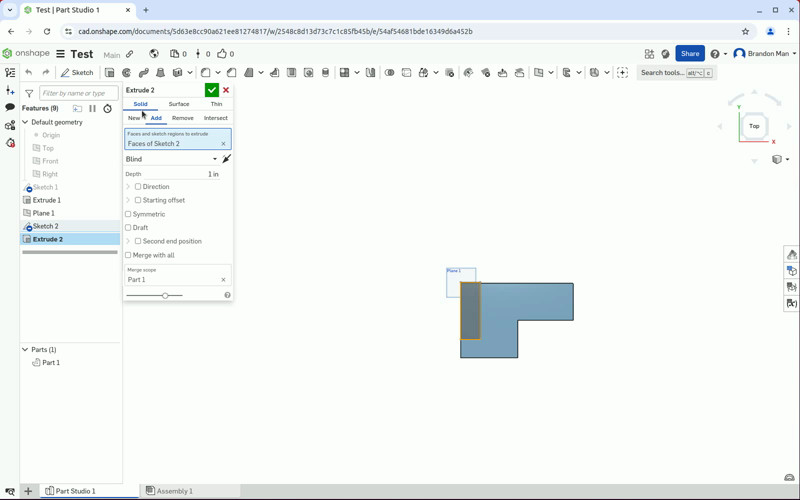
mouse_move(137, 120)
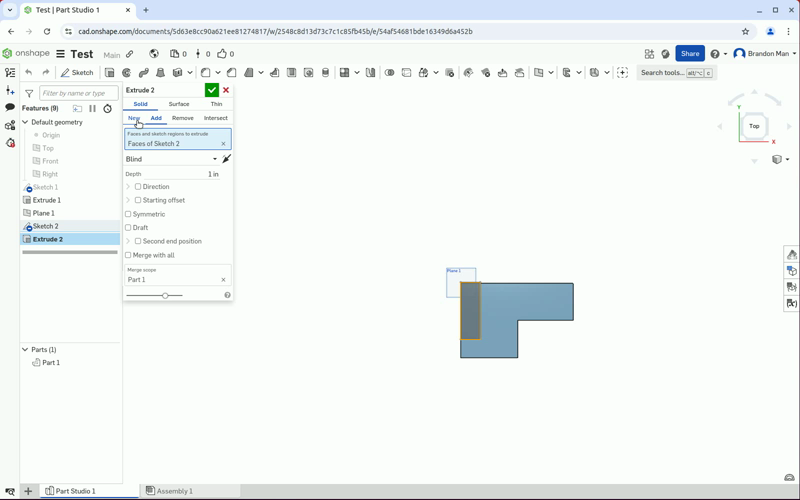
click(137, 120)
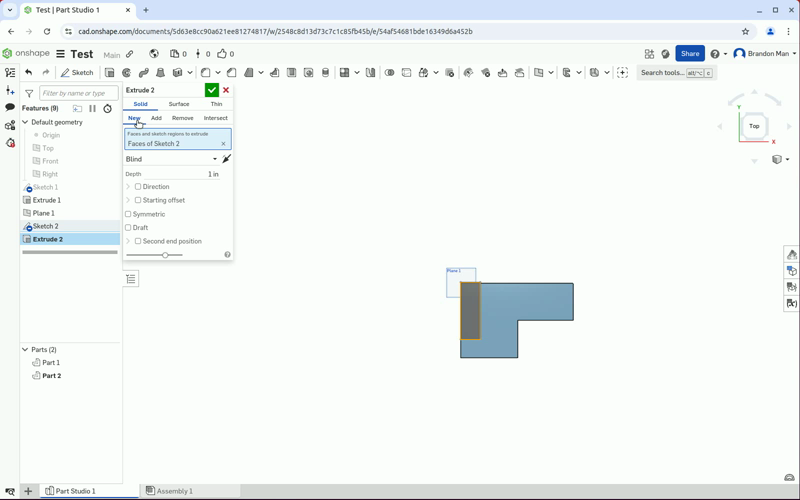
key(tab, 4)
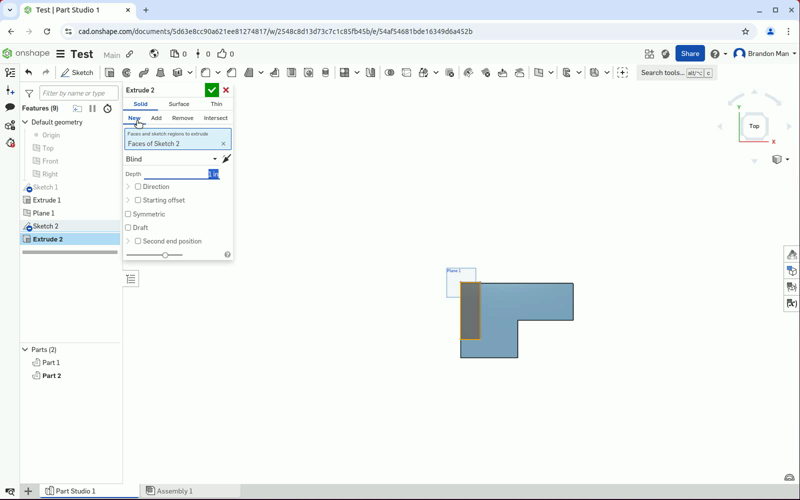
text(7.703)
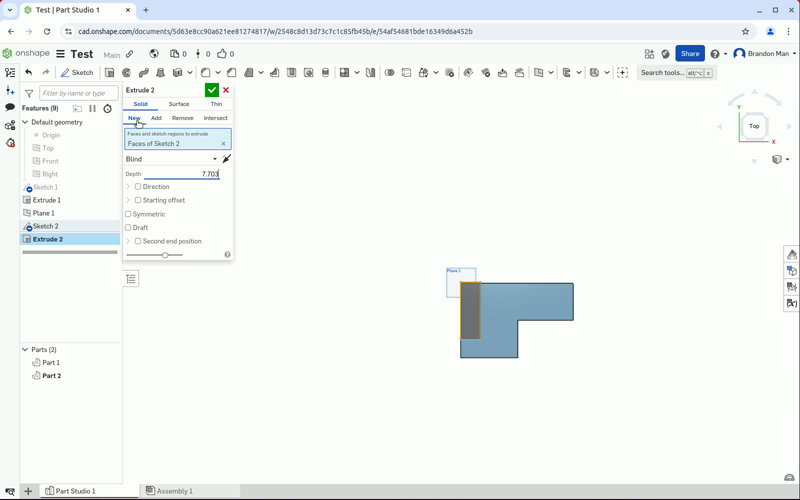
key(enter)
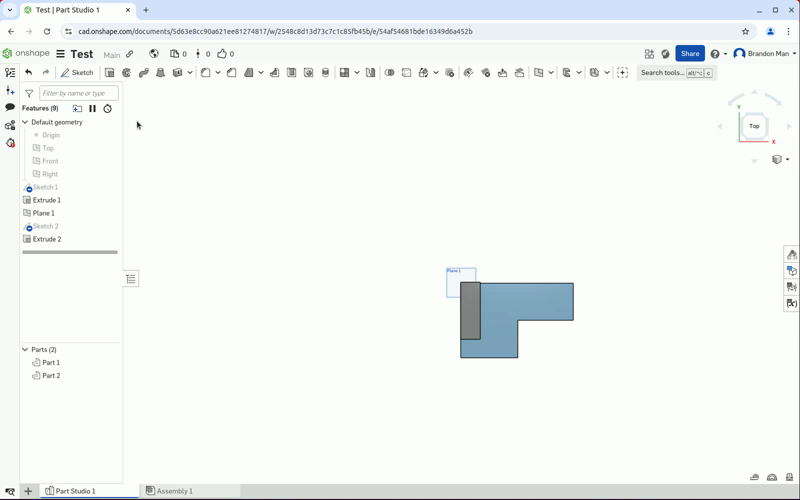
key(shift+h)
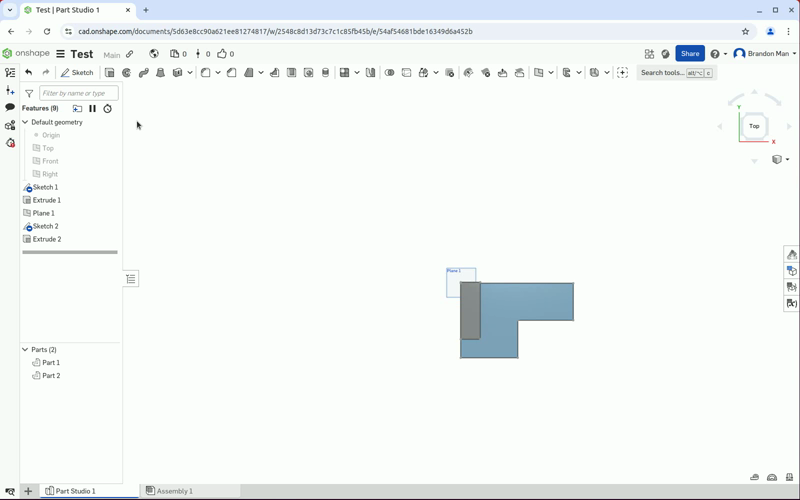
key(shift+h)
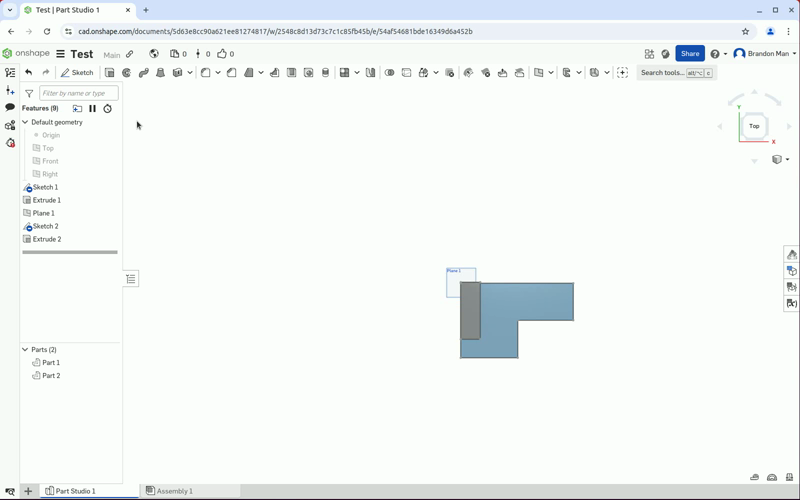
key(shift+7)
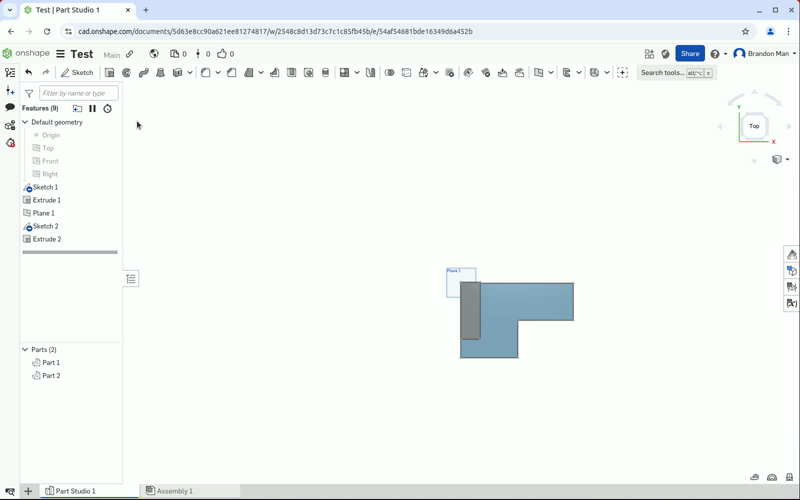
key(up, 3)
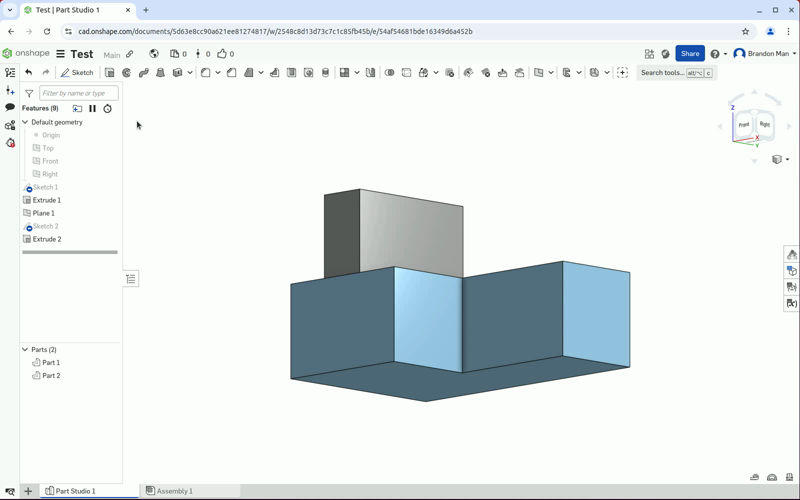
key(left, 3)
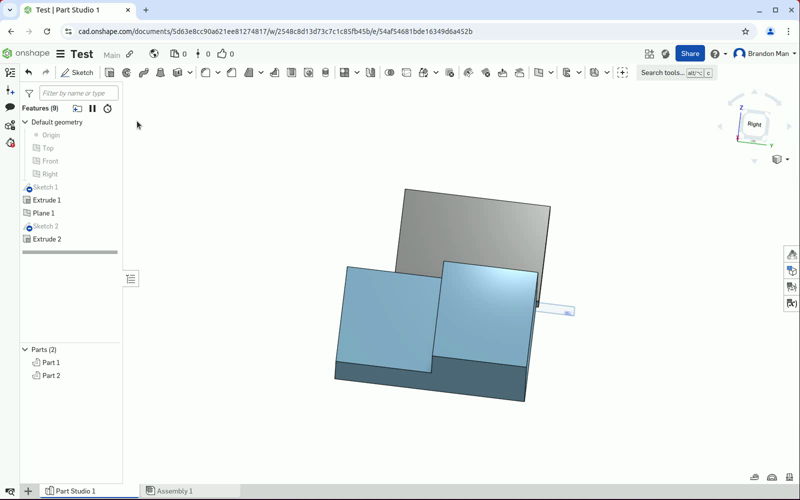
key(right, 3)
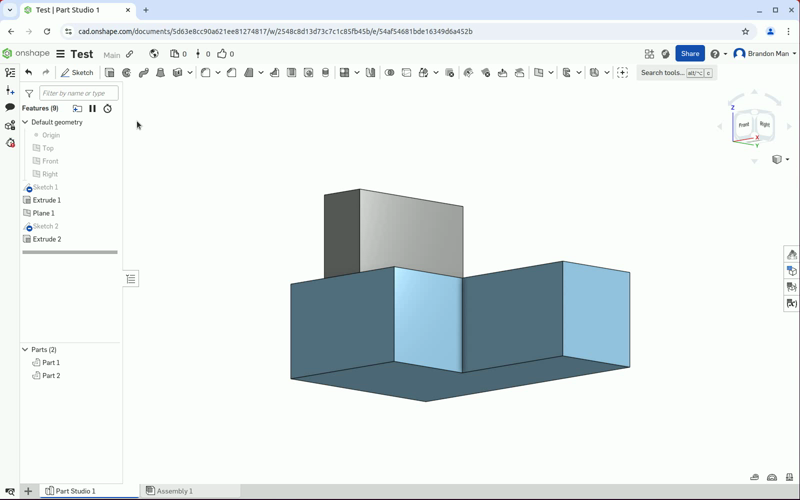
key(down, 3)
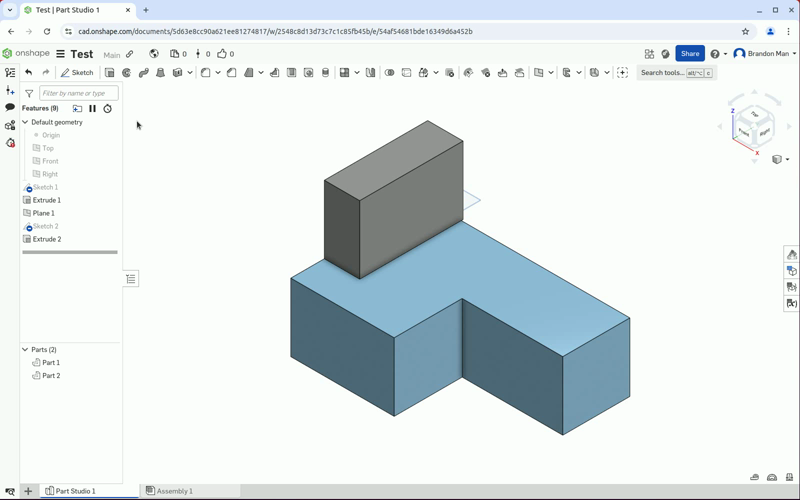
mouse_move(73, 189)
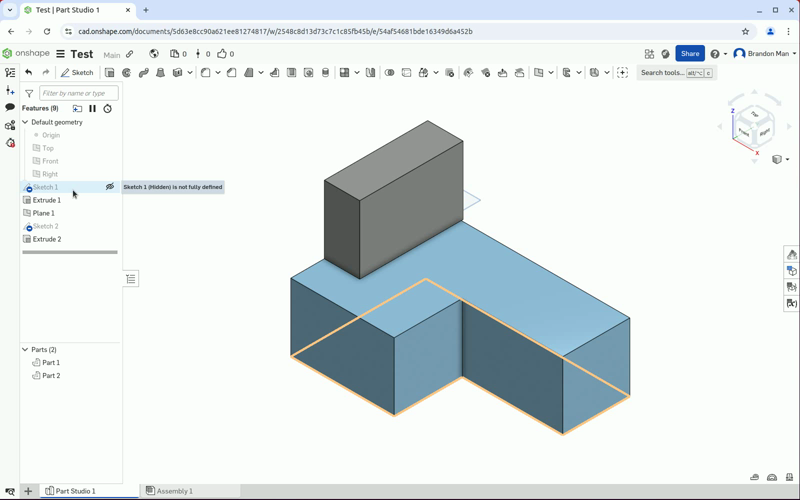
click(73, 189)